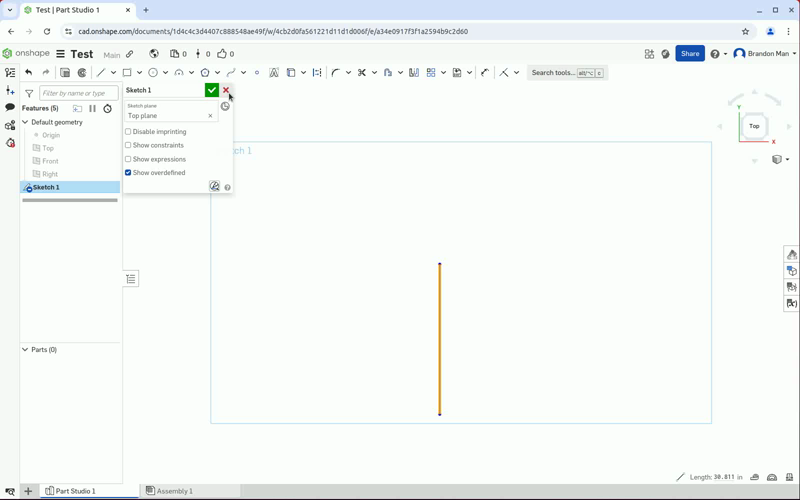
key(shift+h)
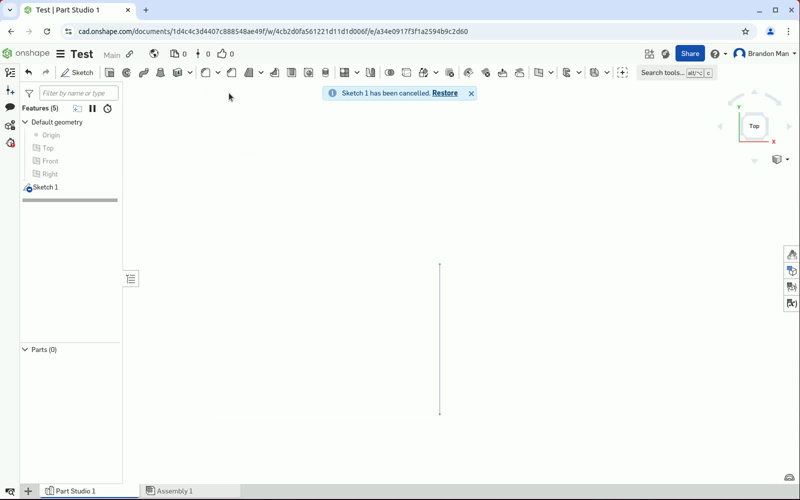
key(shift+s)
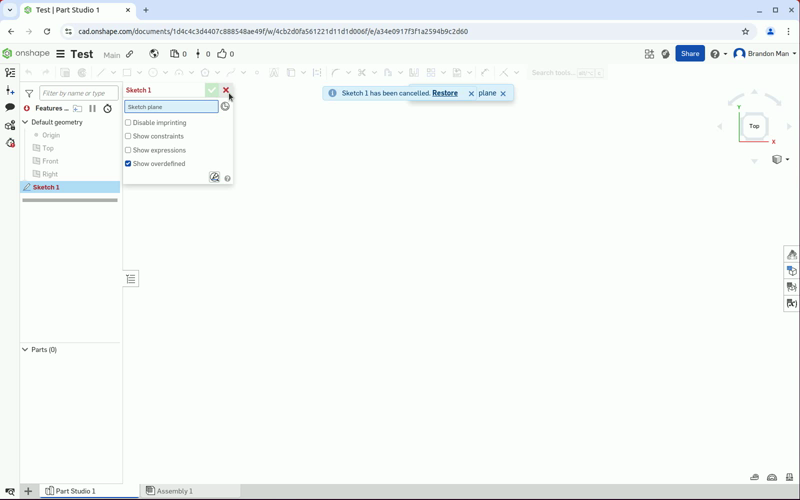
mouse_move(73, 150)
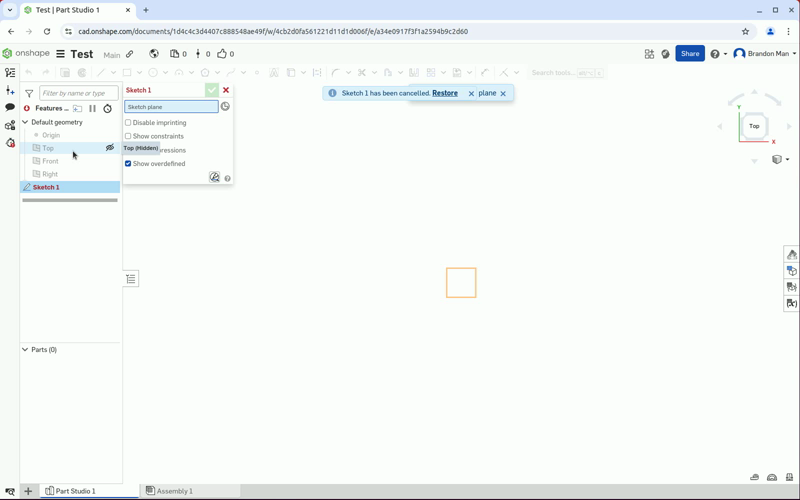
click(73, 150)
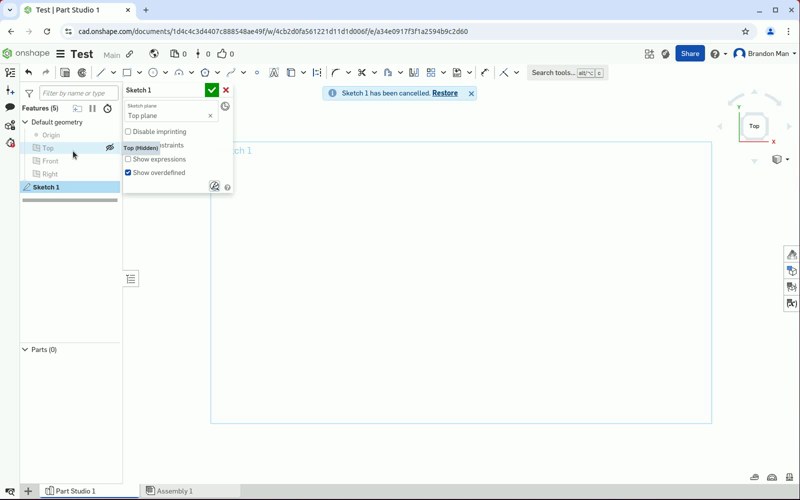
mouse_move(73, 352)
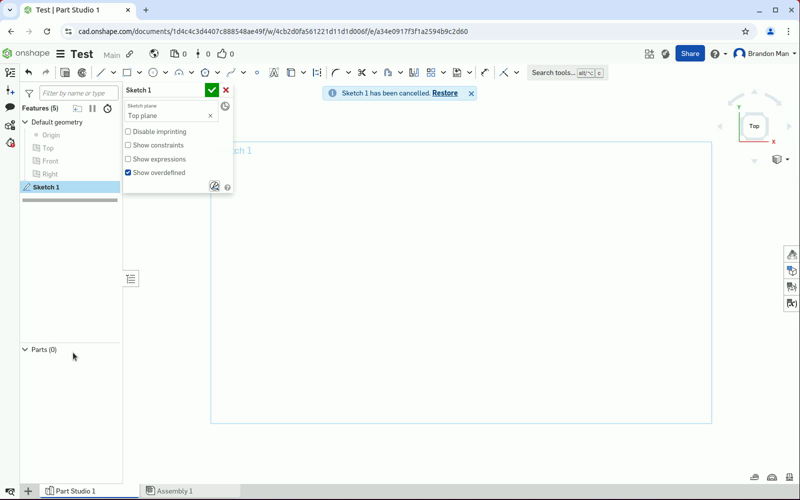
key(y)
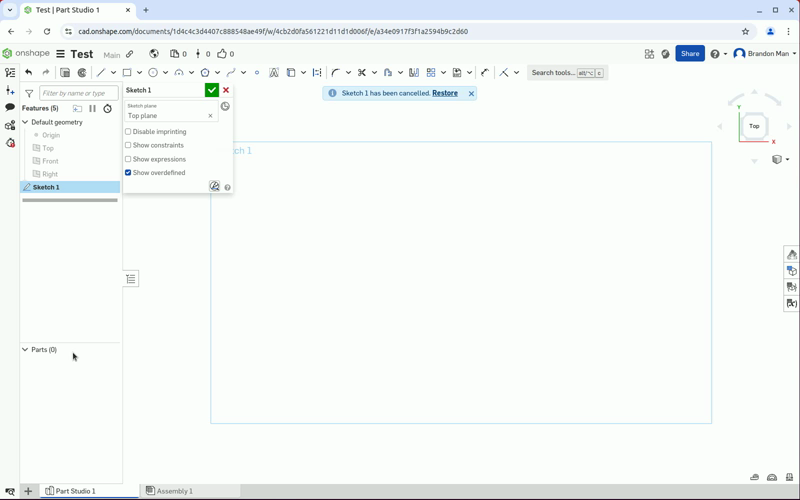
key(c)
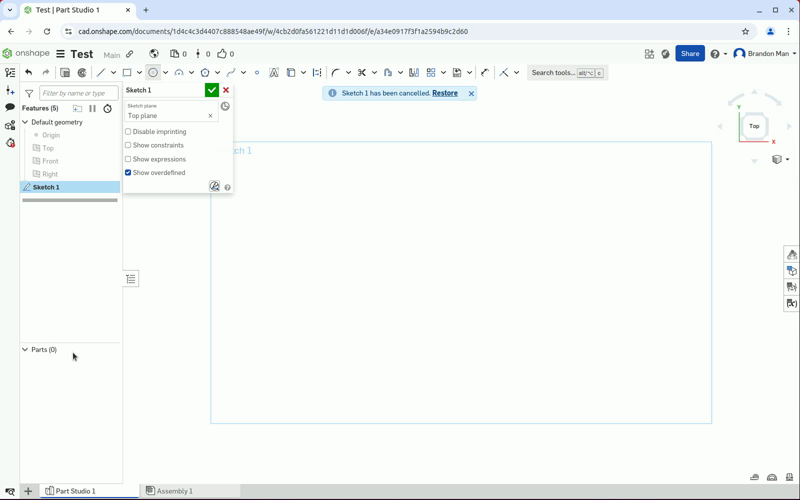
key_down(shift)
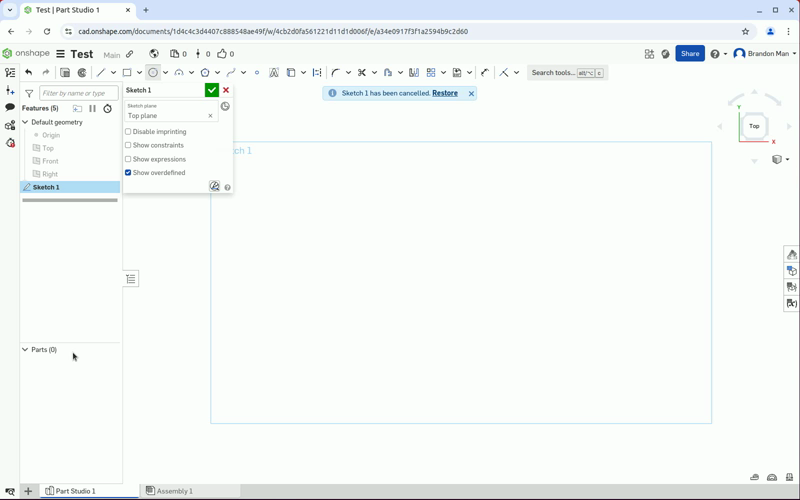
mouse_move(461, 282)
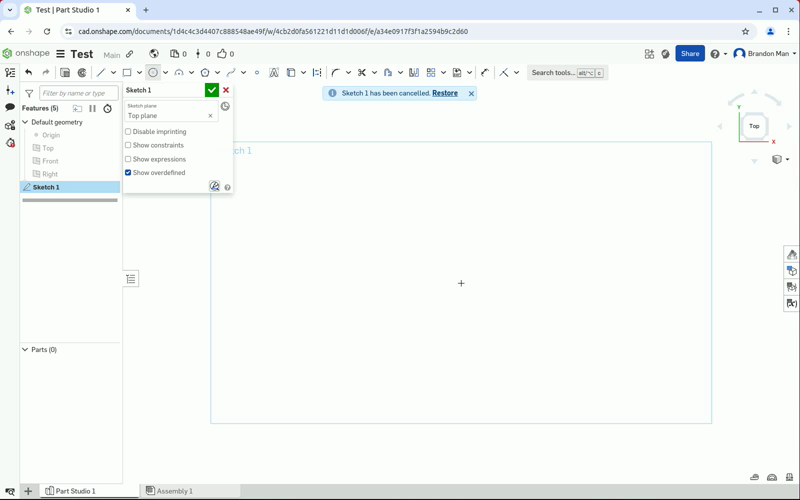
click(461, 282)
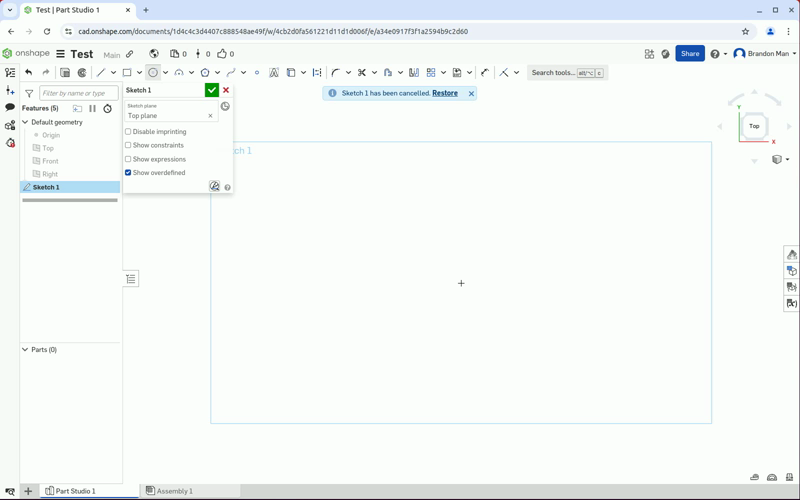
key_up(shift)
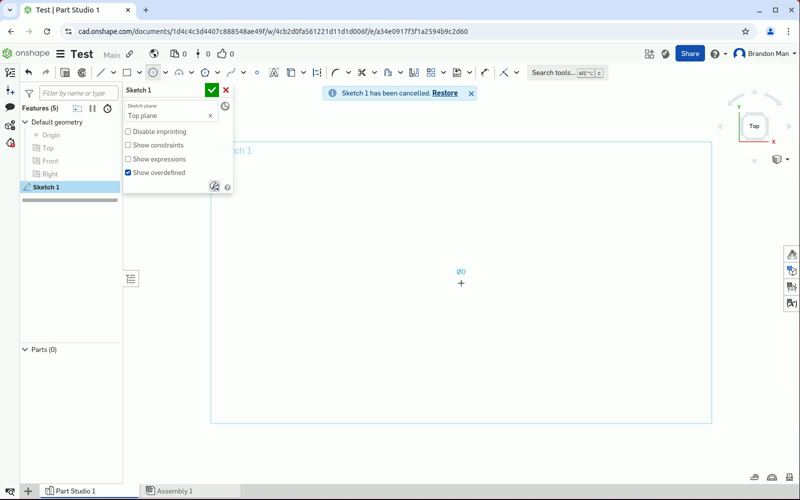
mouse_move(572, 282)
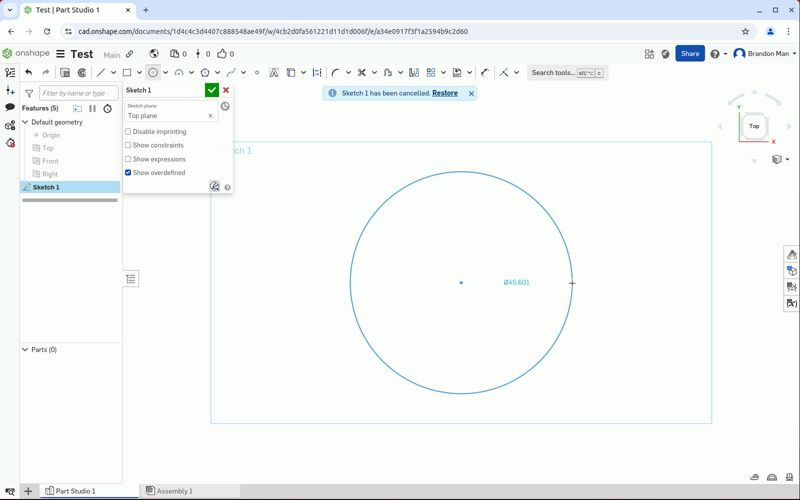
click(572, 282)
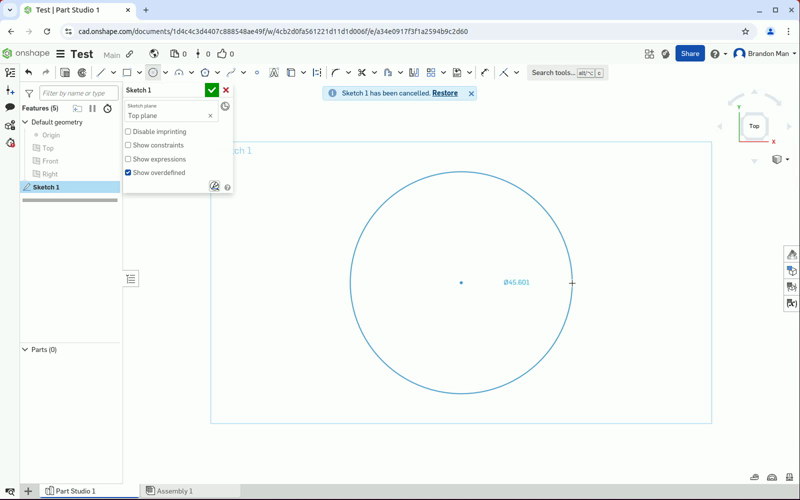
key(esc)
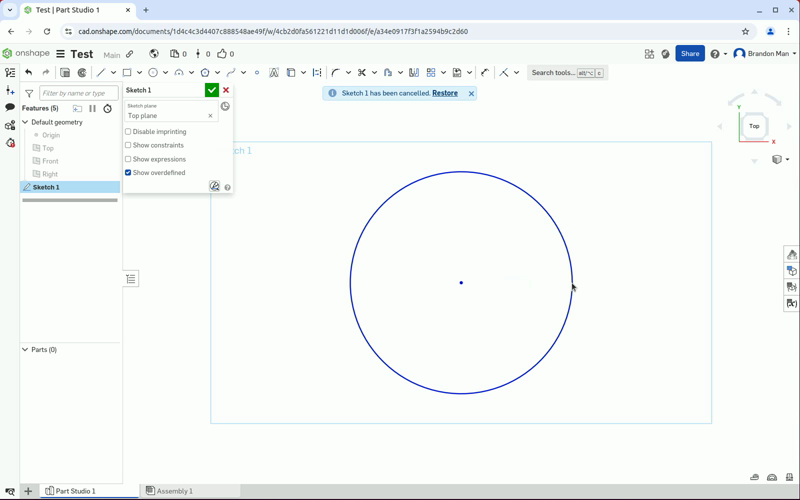
mouse_move(450, 287)
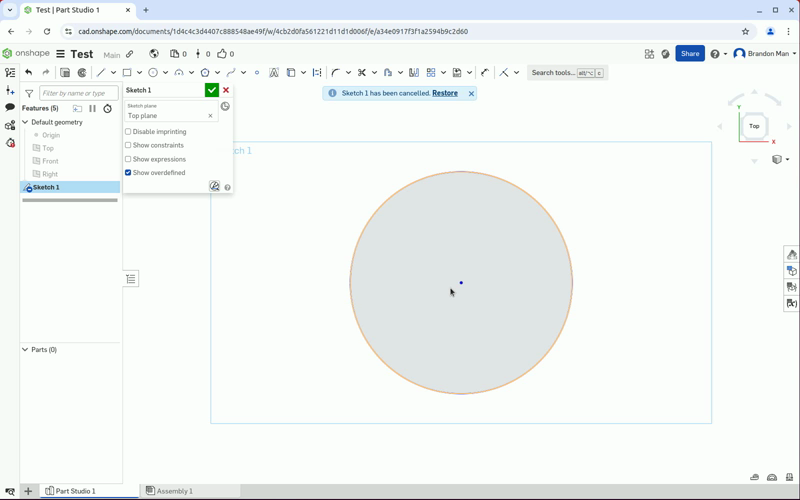
click(450, 287)
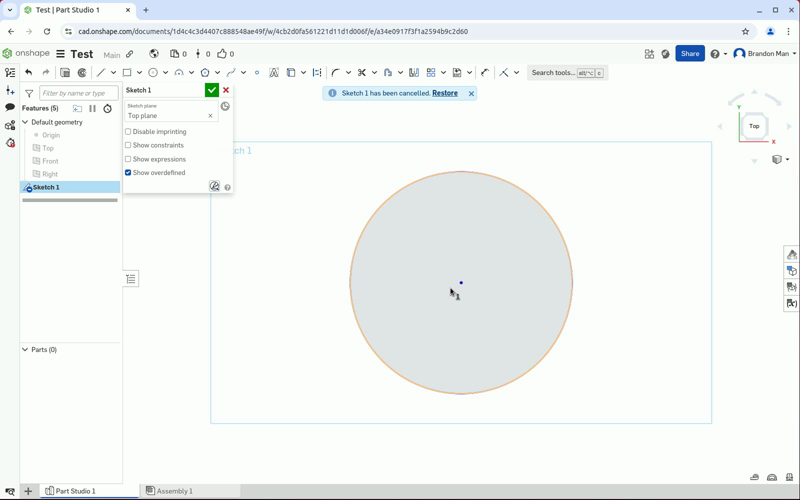
mouse_move(73, 352)
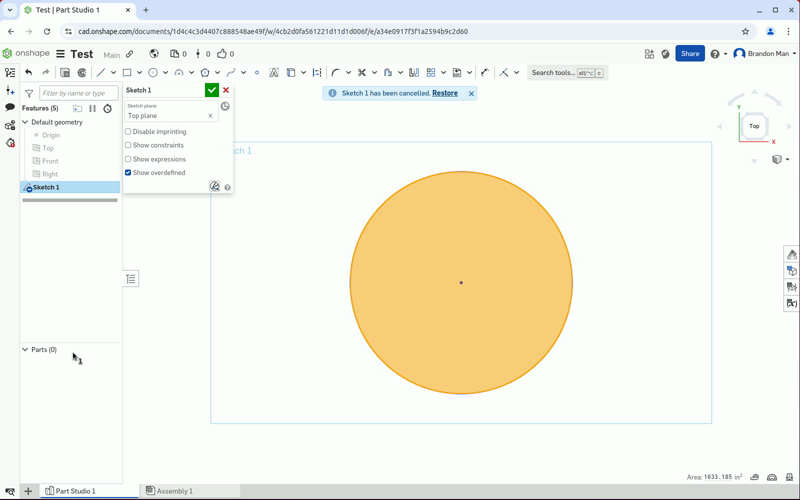
key(shift+y)
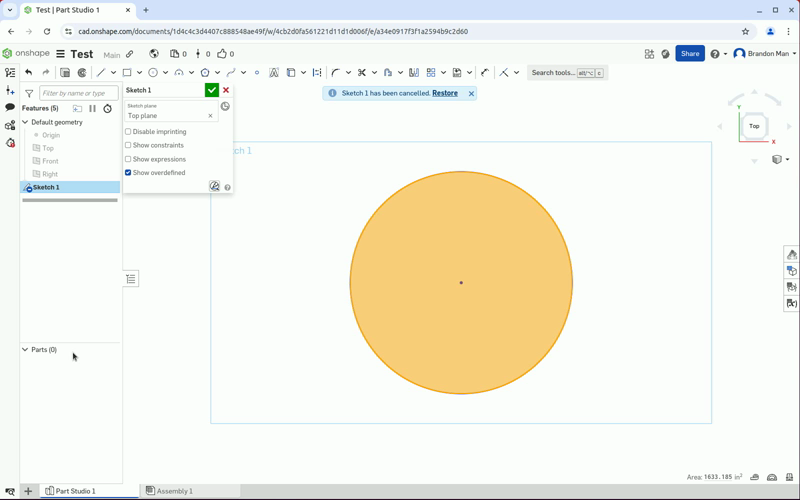
key(shift+e)
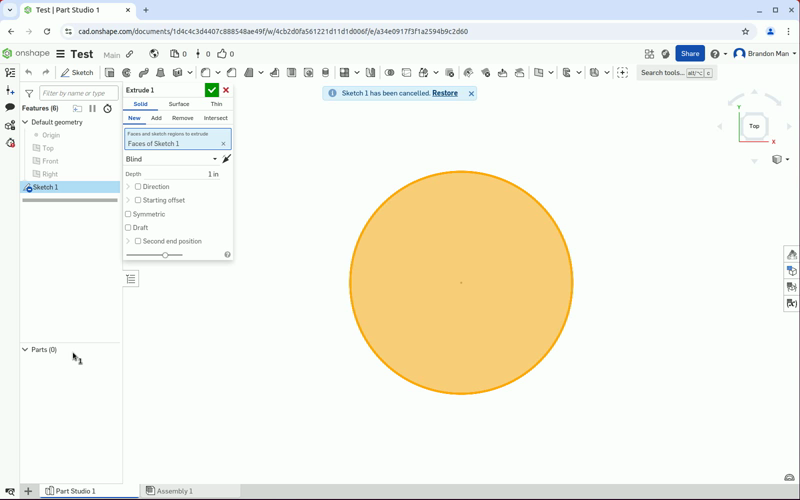
mouse_move(143, 106)
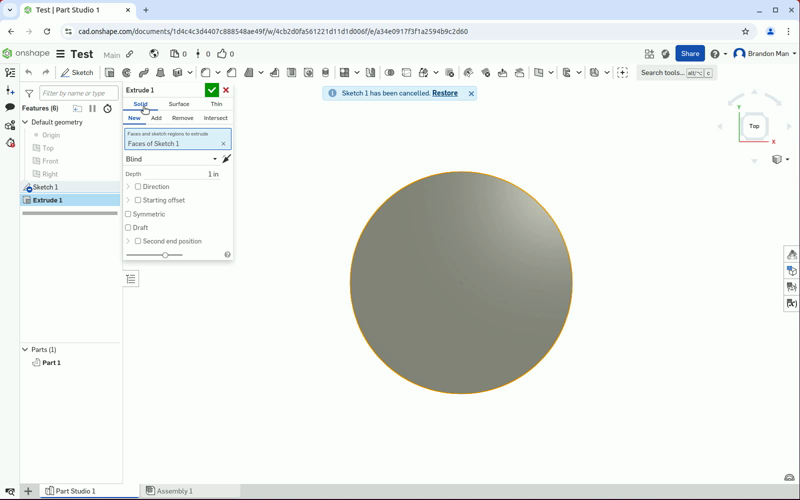
click(143, 106)
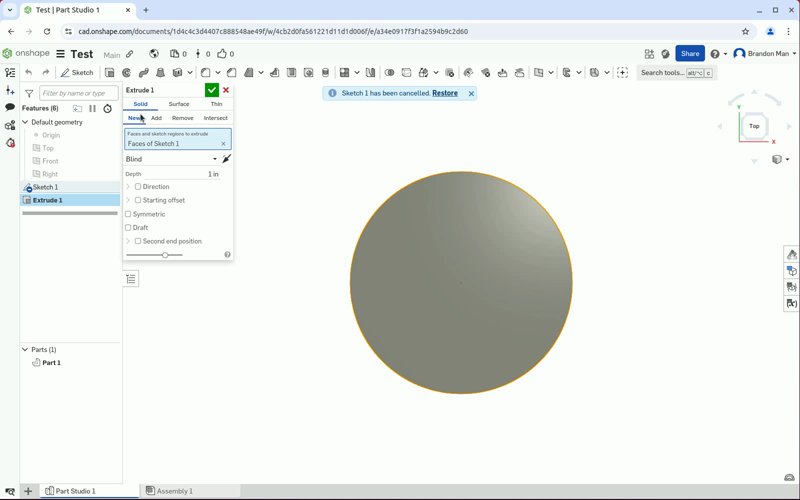
mouse_move(137, 120)
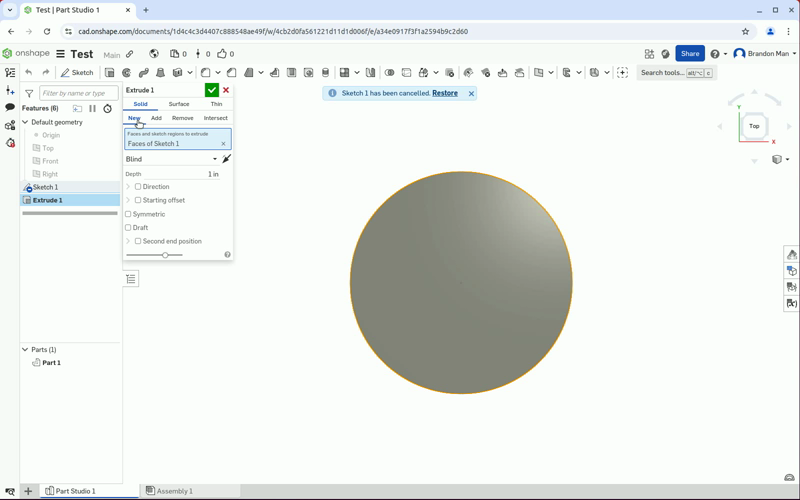
click(137, 120)
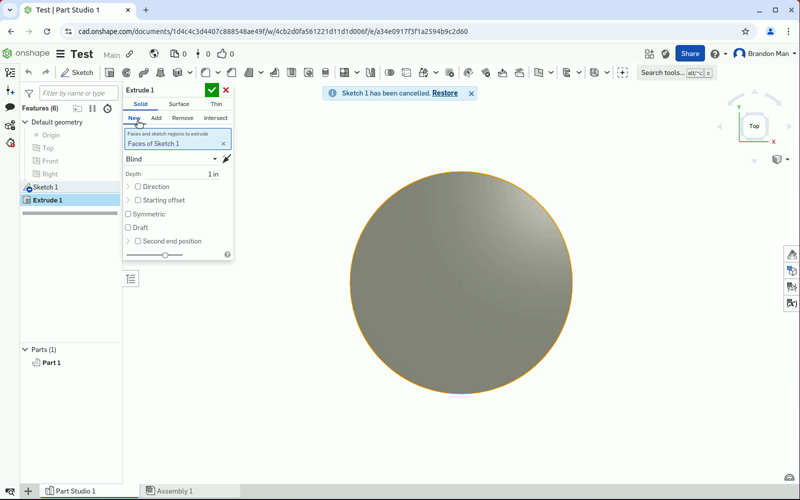
key(tab, 4)
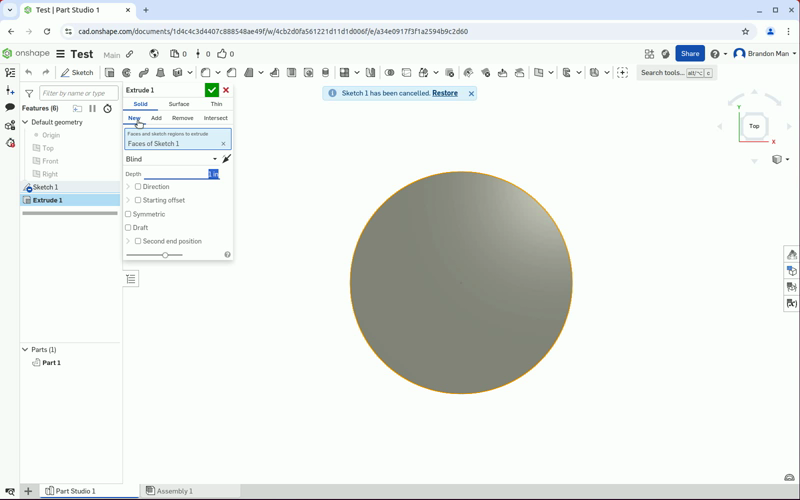
text(7.462)
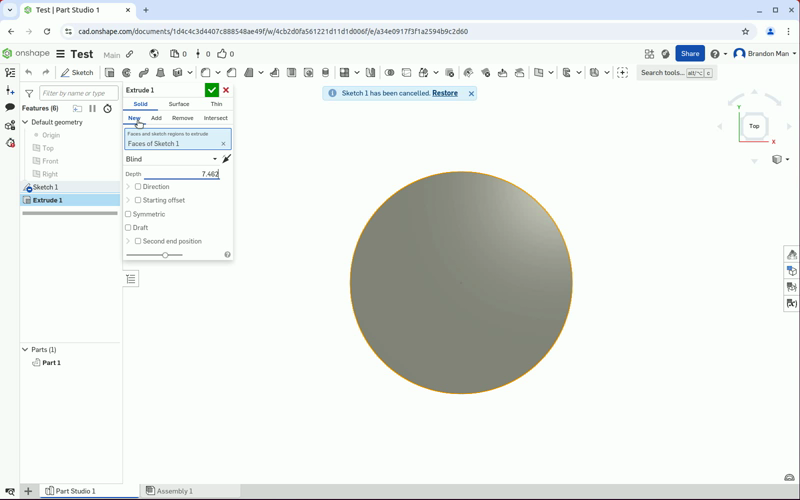
key(enter)
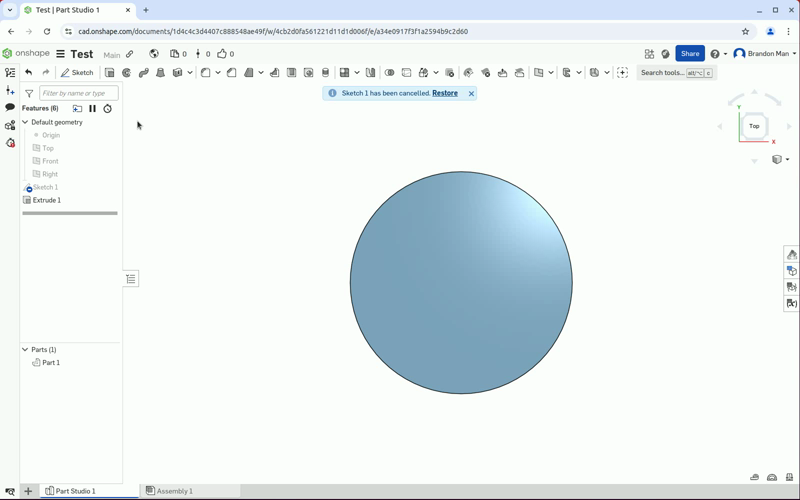
key(shift+h)
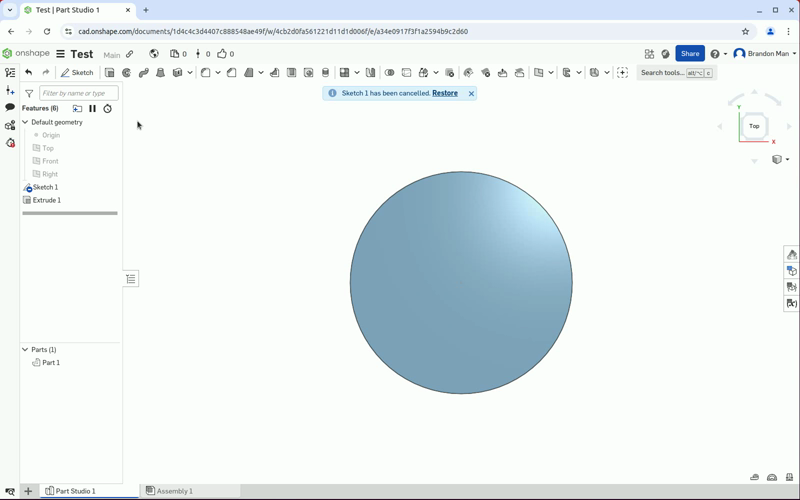
key(shift+h)
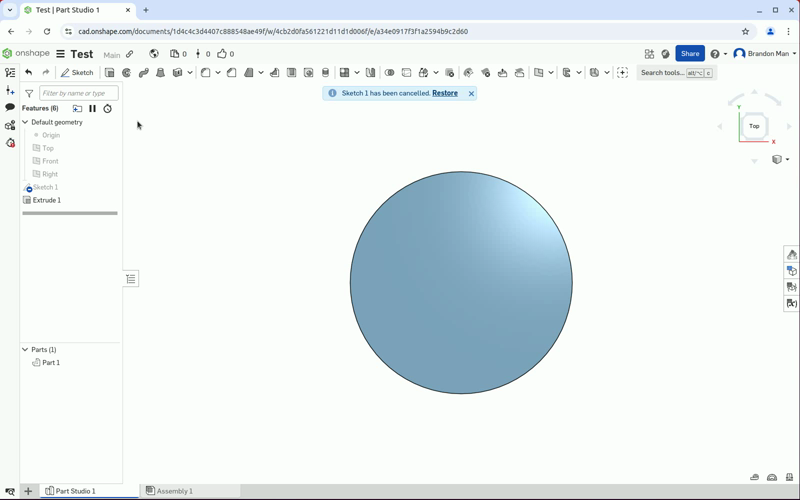
mouse_move(73, 189)
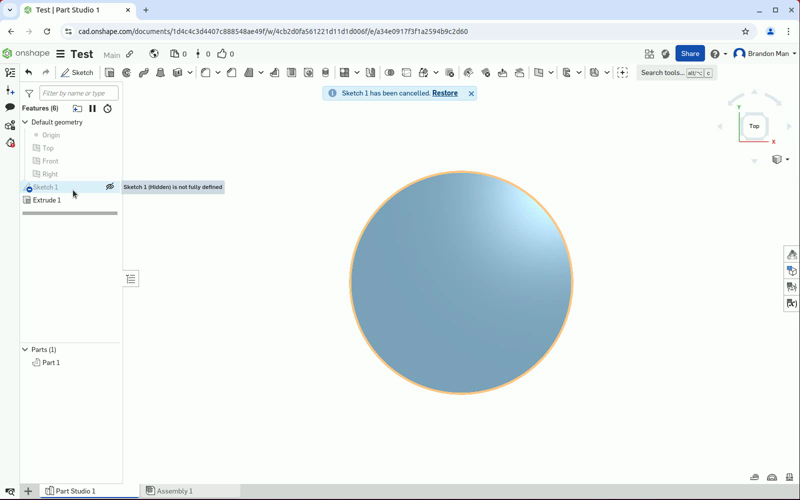
click(73, 189)
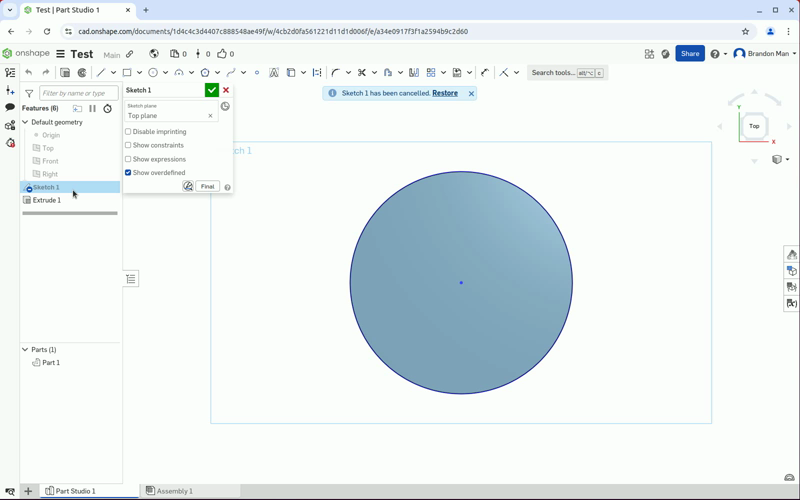
mouse_move(229, 92)
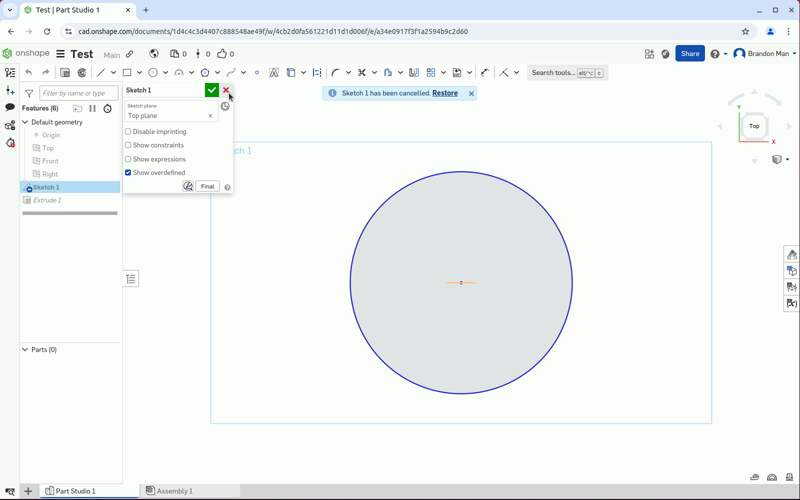
click(229, 92)
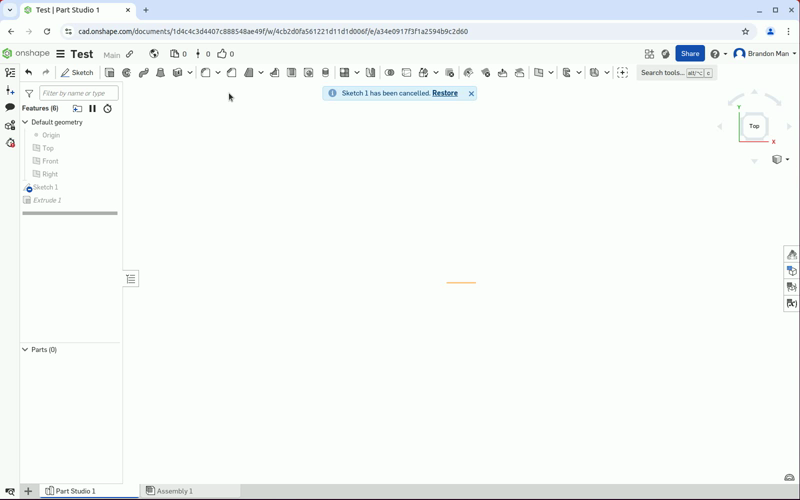
mouse_move(541, 75)
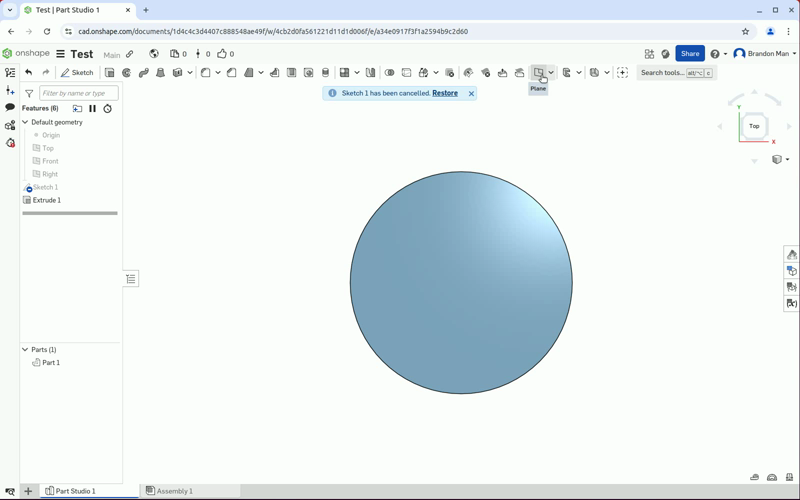
click(541, 75)
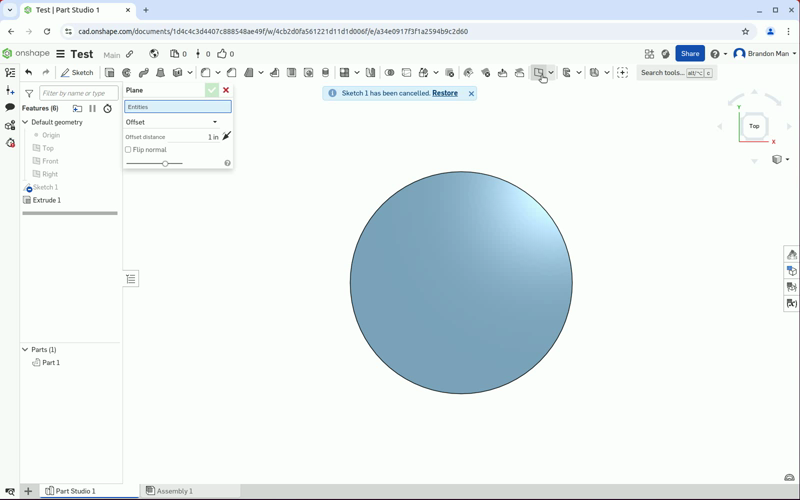
mouse_move(73, 150)
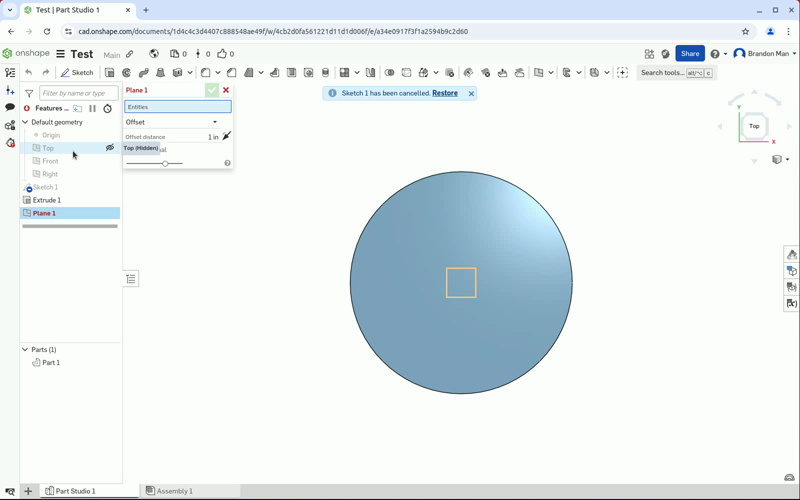
click(73, 150)
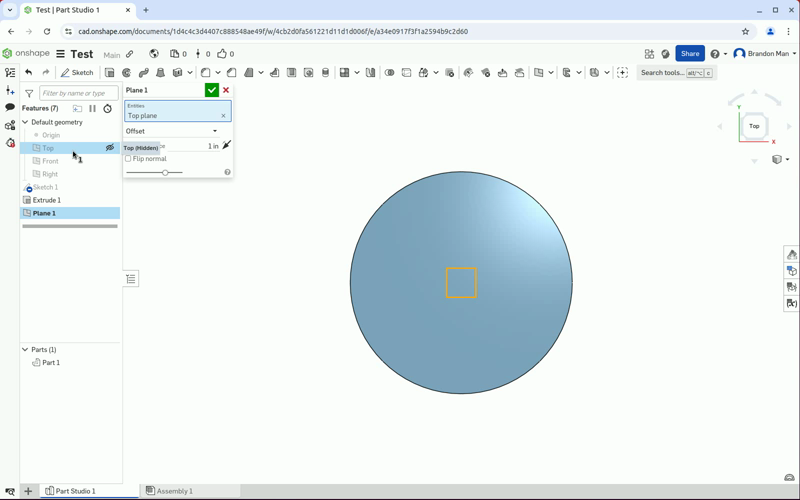
key(tab, 2)
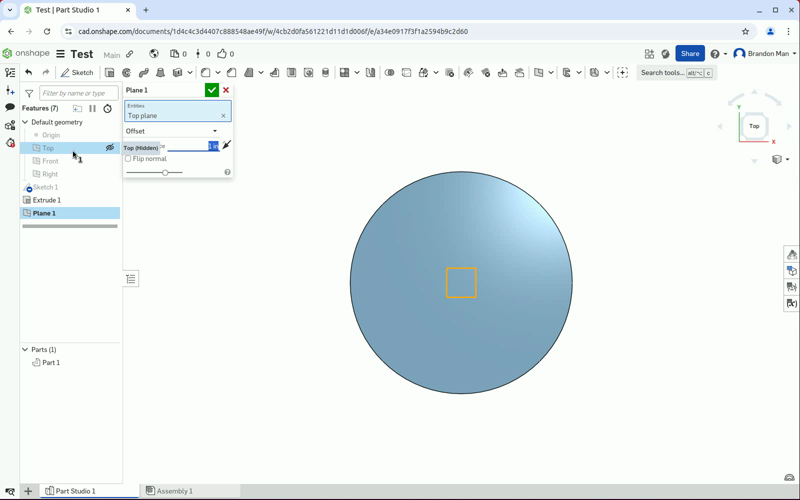
text(7.456)
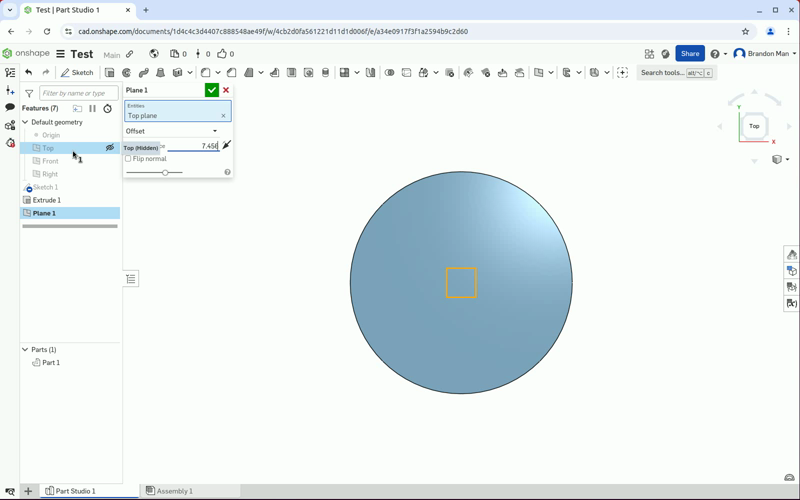
key(enter, 2)
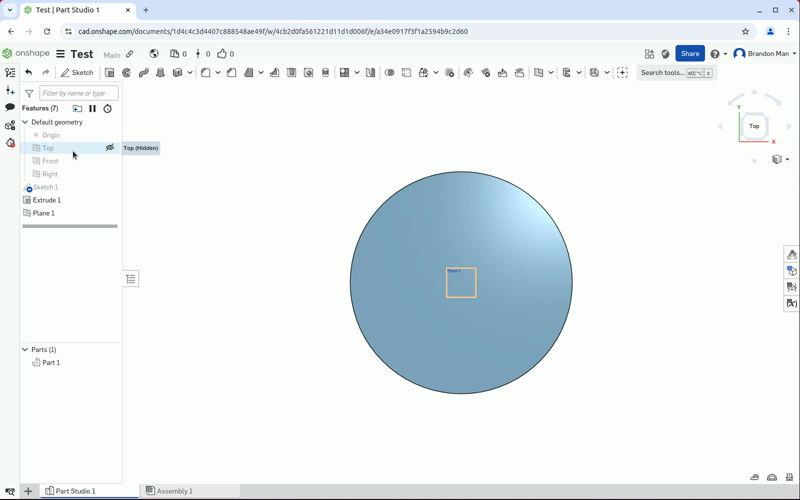
key(shift+s)
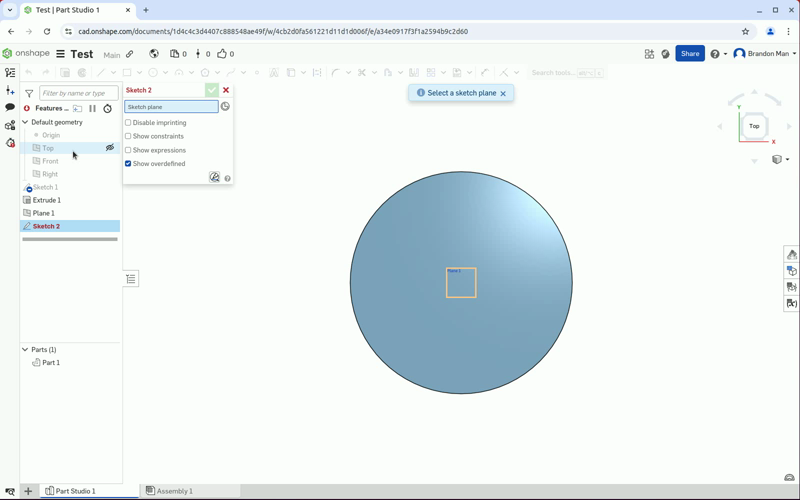
mouse_move(73, 215)
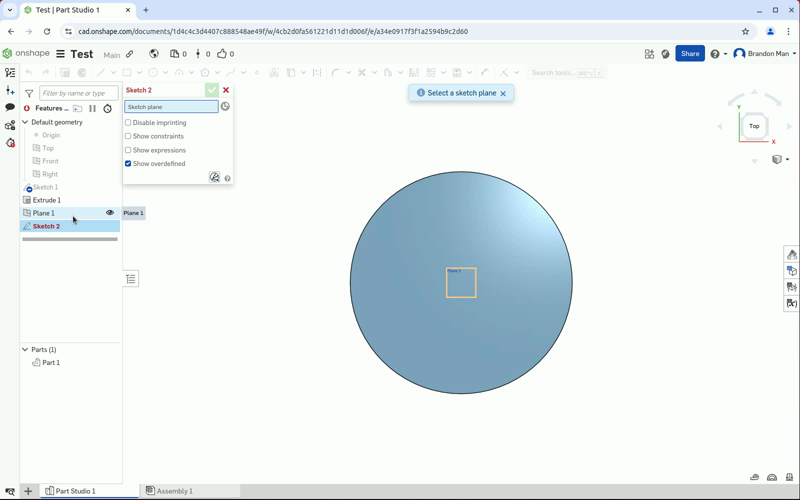
click(73, 215)
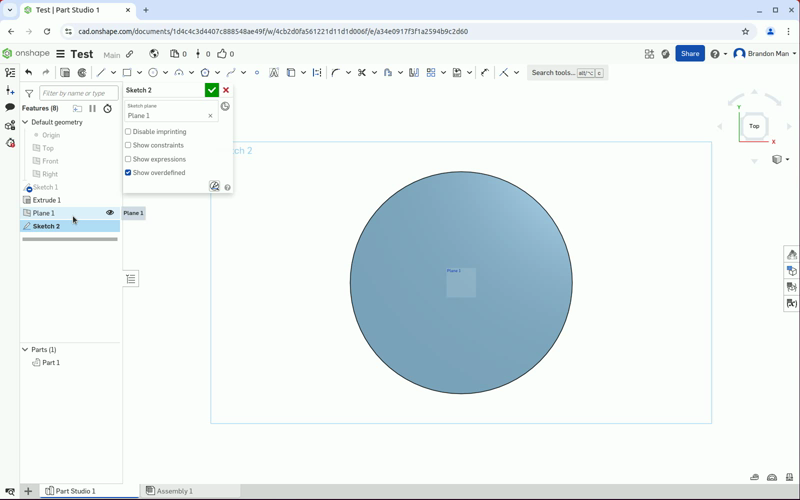
mouse_move(73, 352)
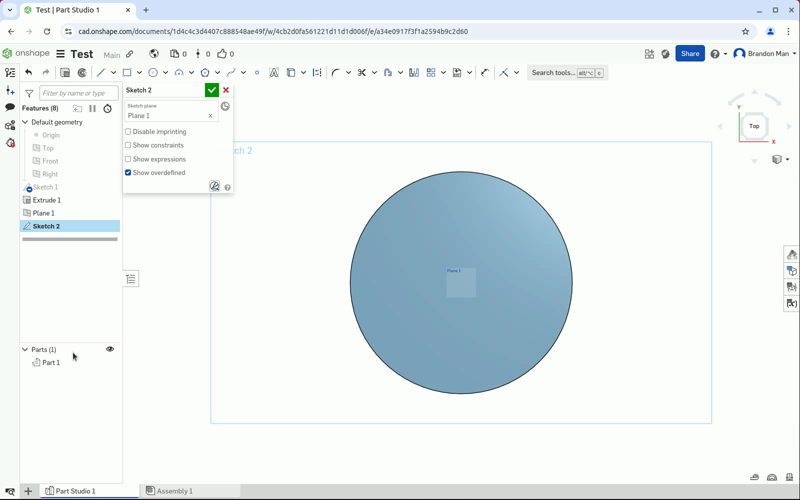
key(y)
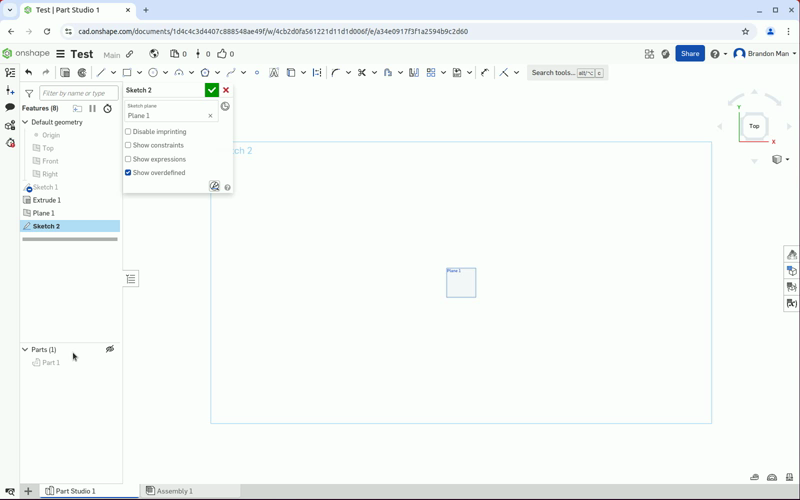
key(c)
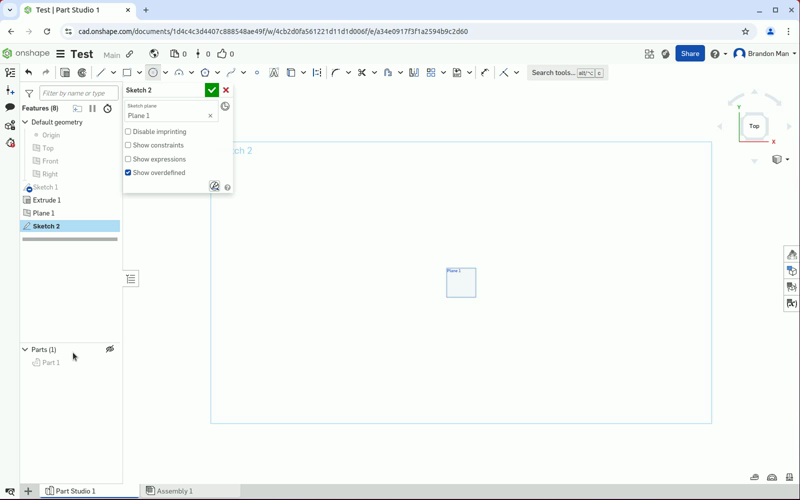
key_down(shift)
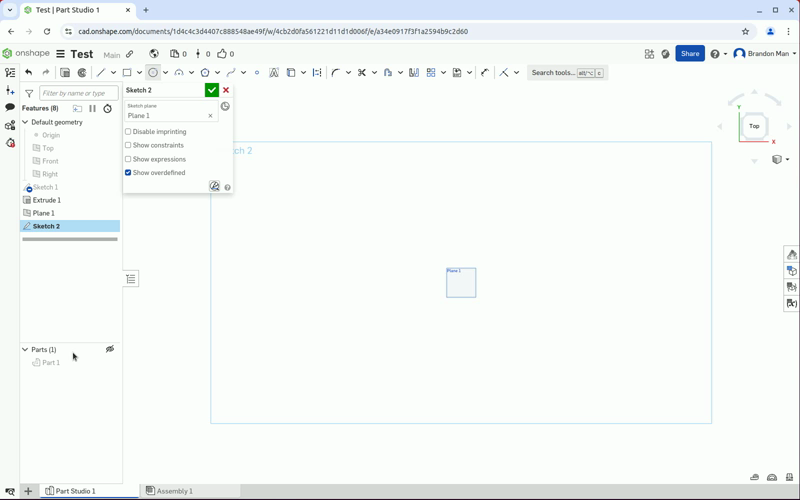
mouse_move(461, 282)
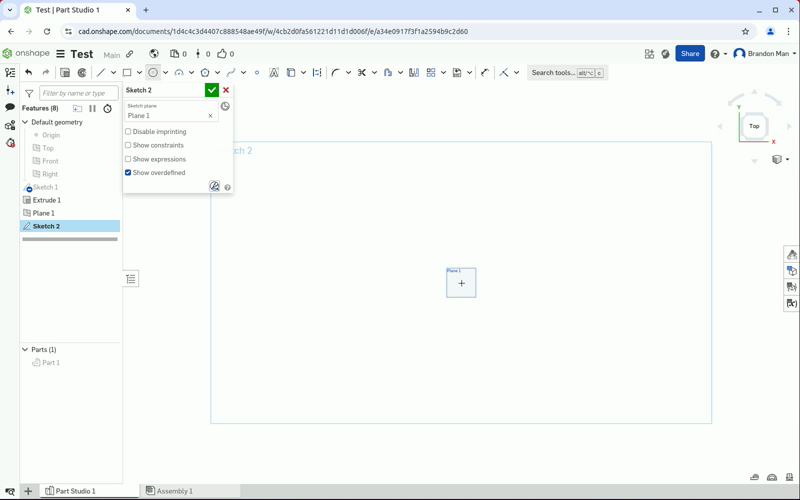
click(461, 282)
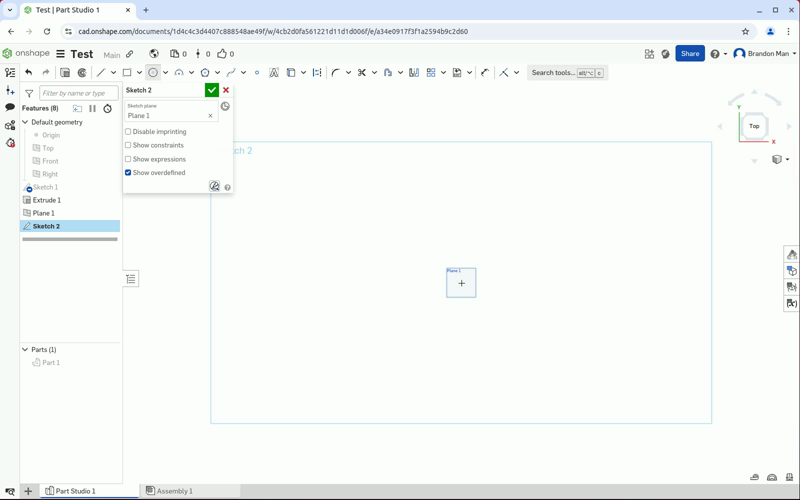
key_up(shift)
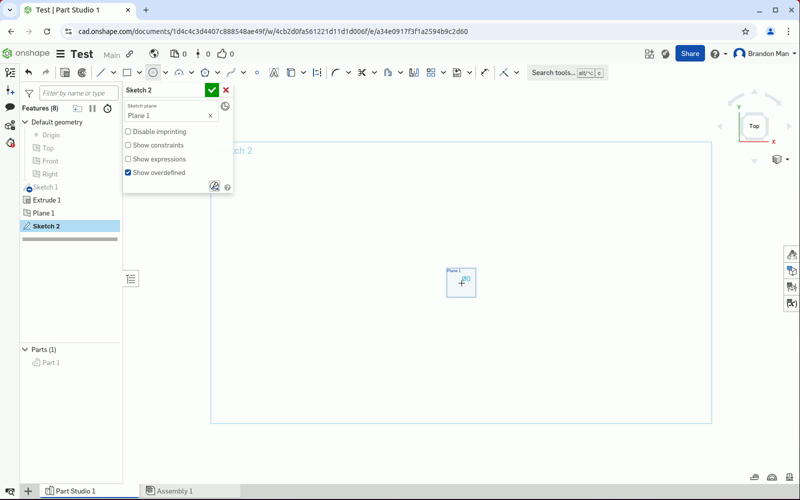
mouse_move(480, 282)
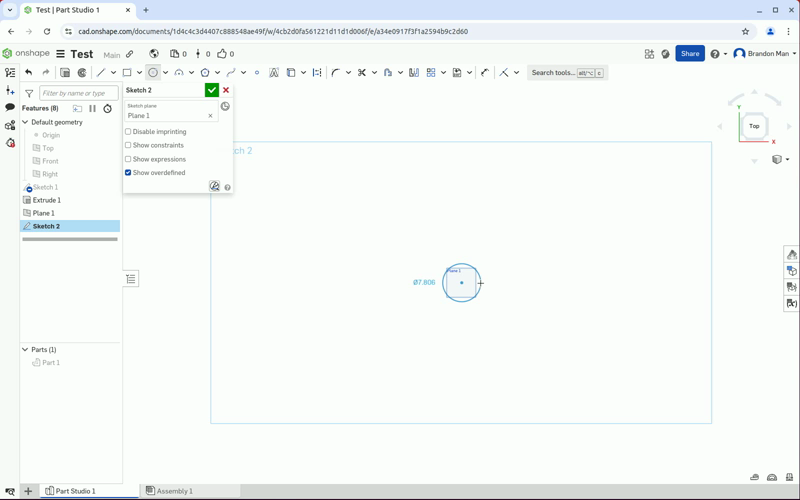
click(480, 282)
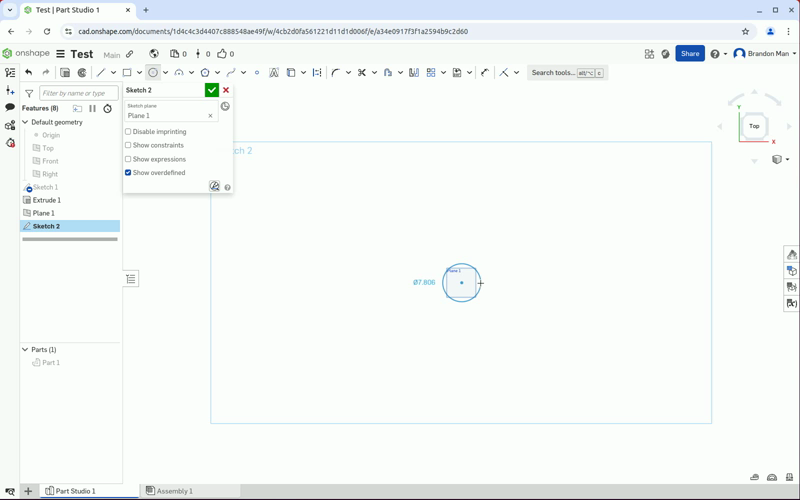
key(esc)
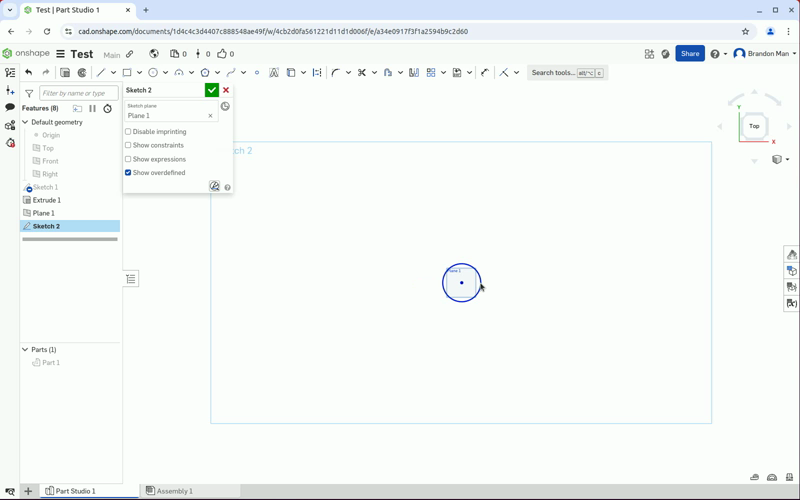
mouse_move(467, 281)
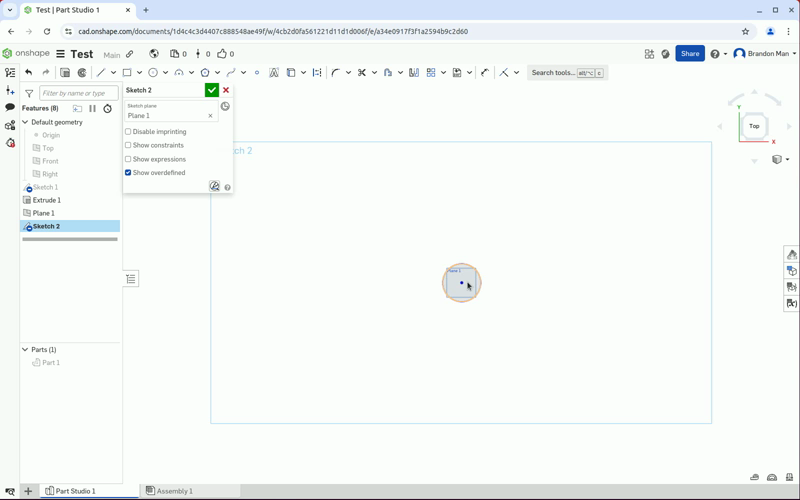
scroll(6)
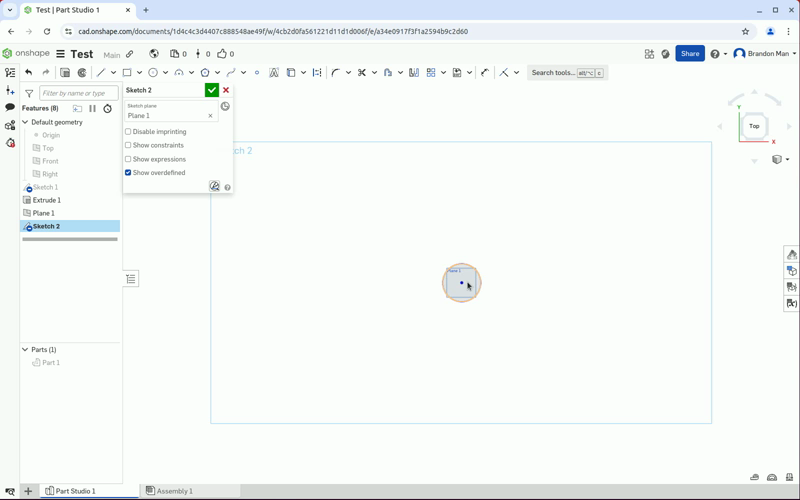
scroll(6)
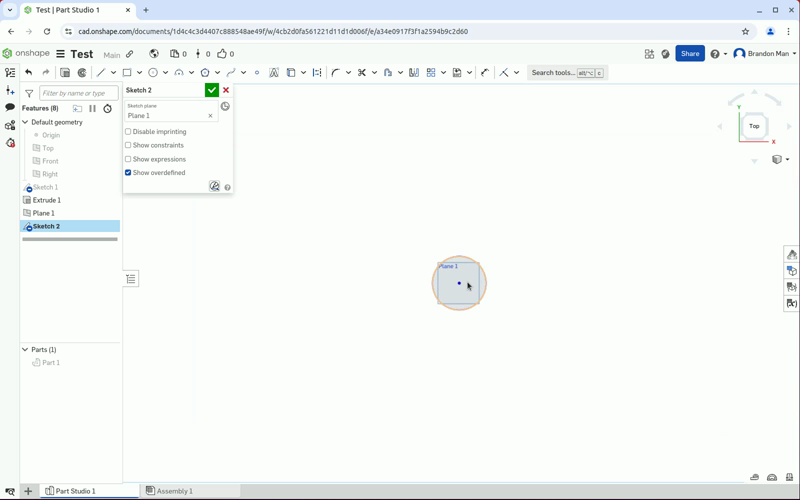
scroll(6)
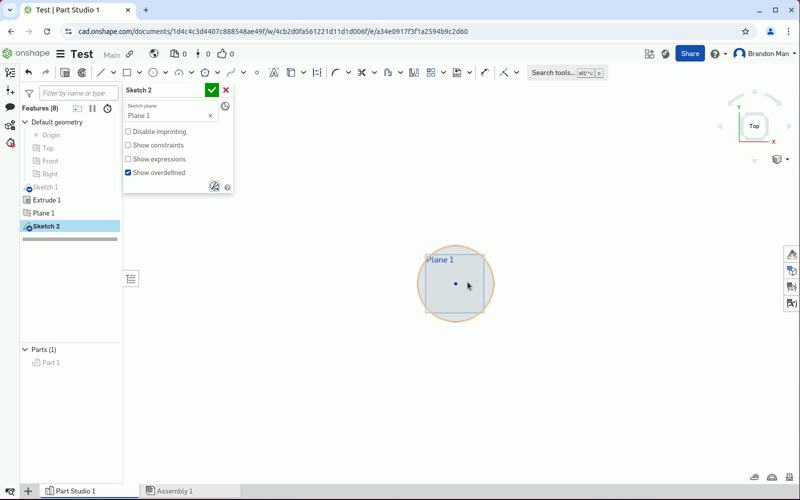
scroll(6)
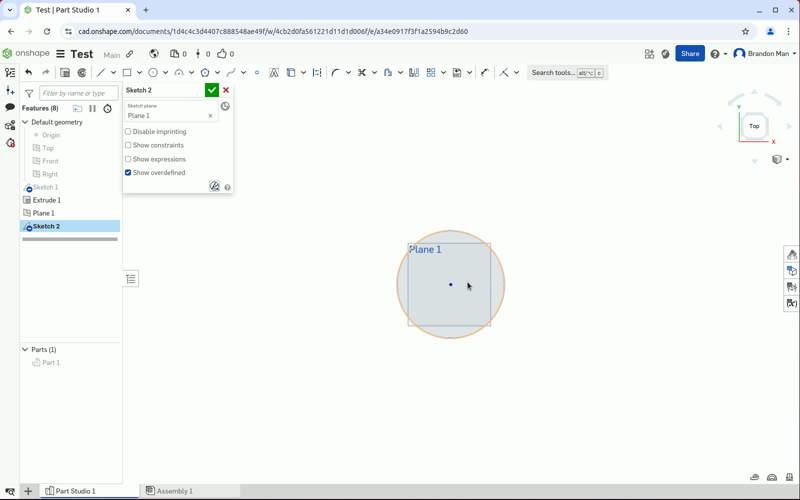
scroll(6)
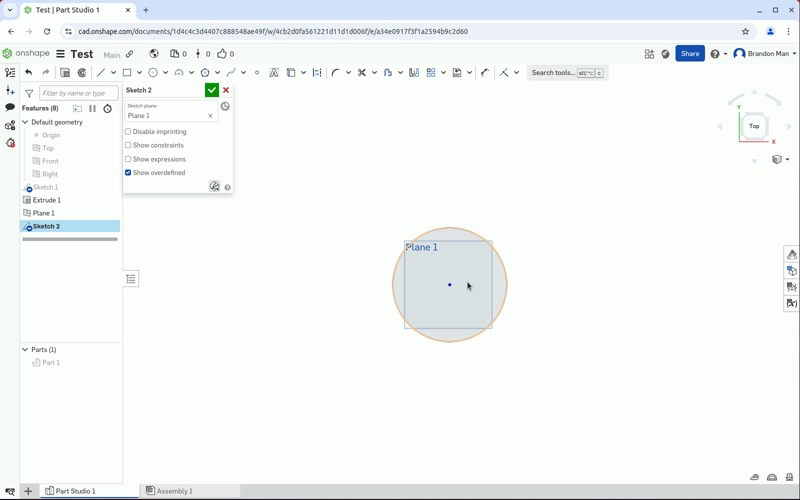
scroll(6)
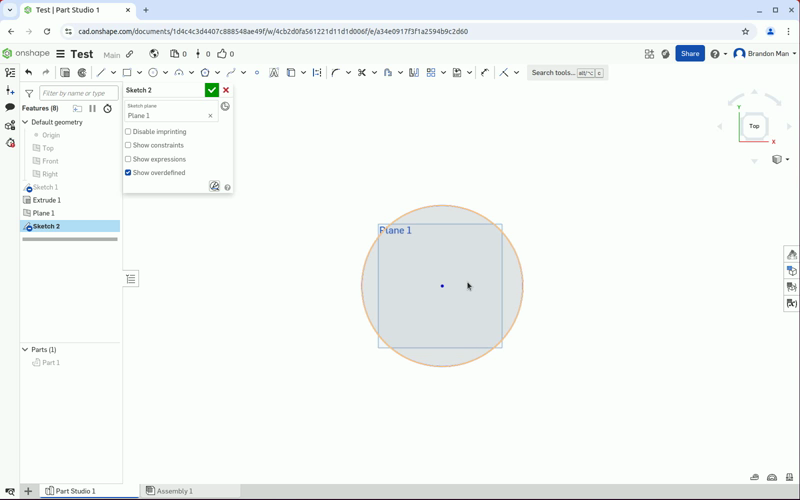
scroll(6)
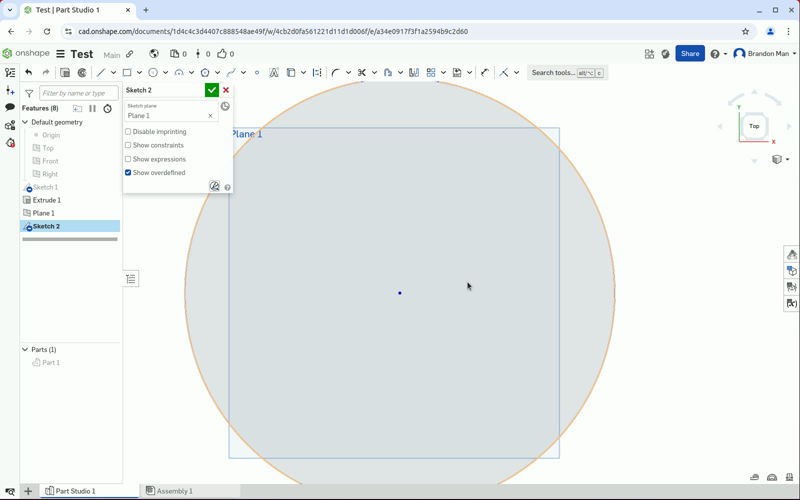
click(467, 281)
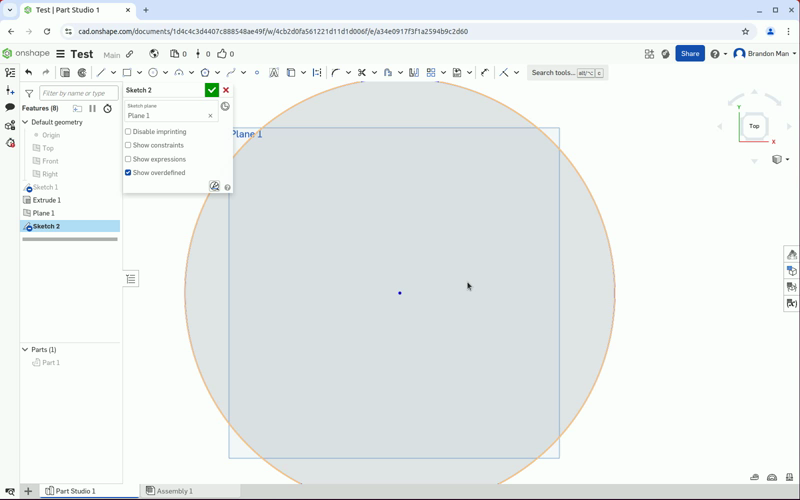
scroll(-6)
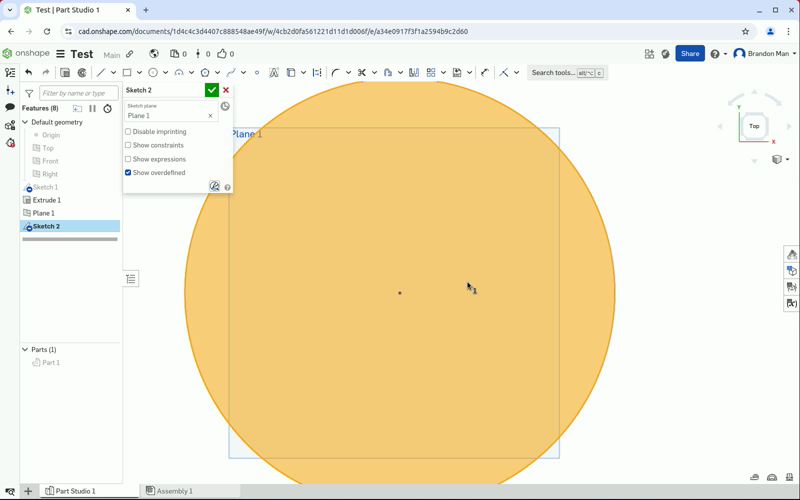
scroll(-6)
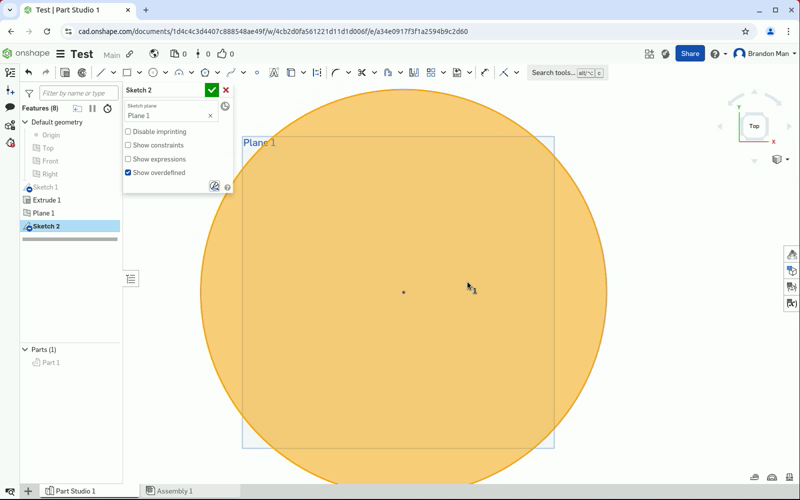
scroll(-6)
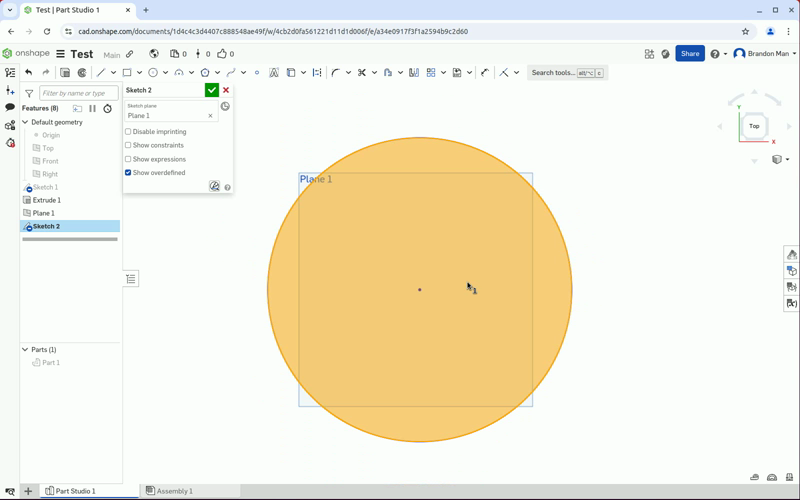
scroll(-6)
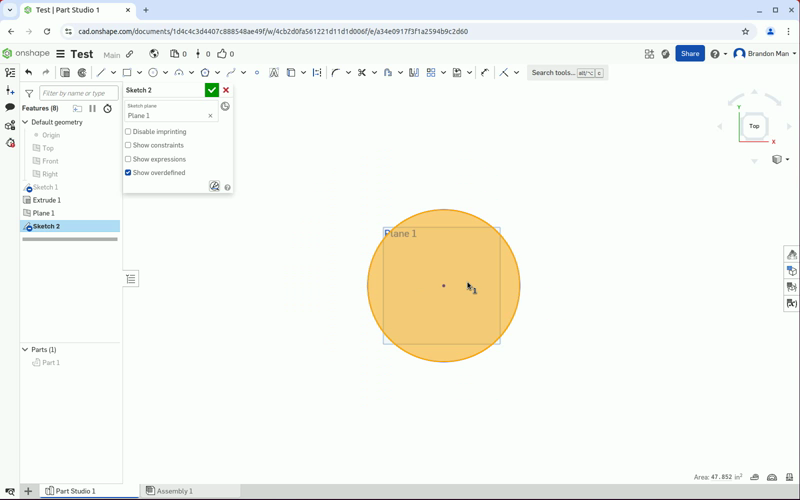
scroll(-6)
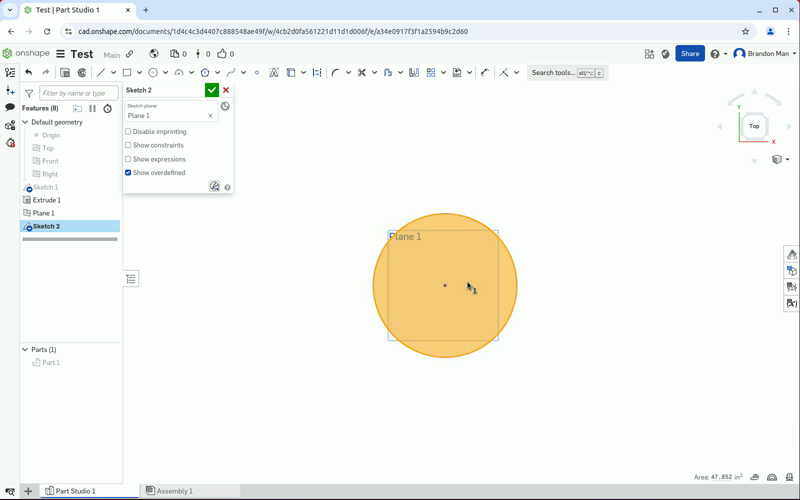
scroll(-6)
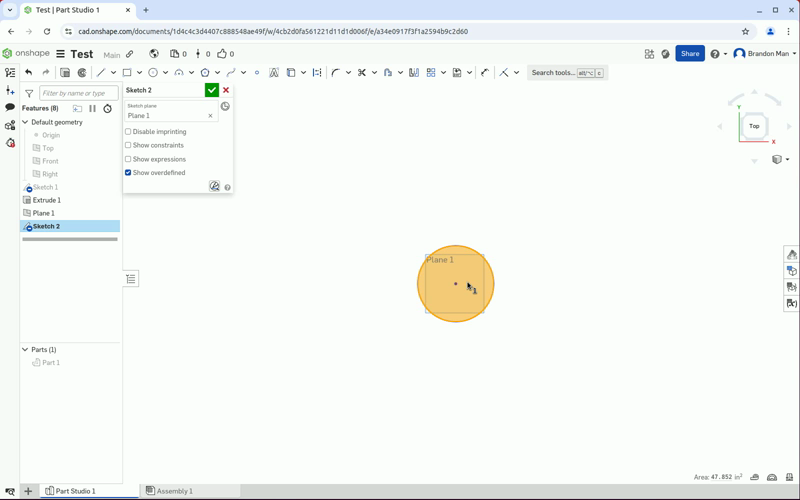
scroll(-6)
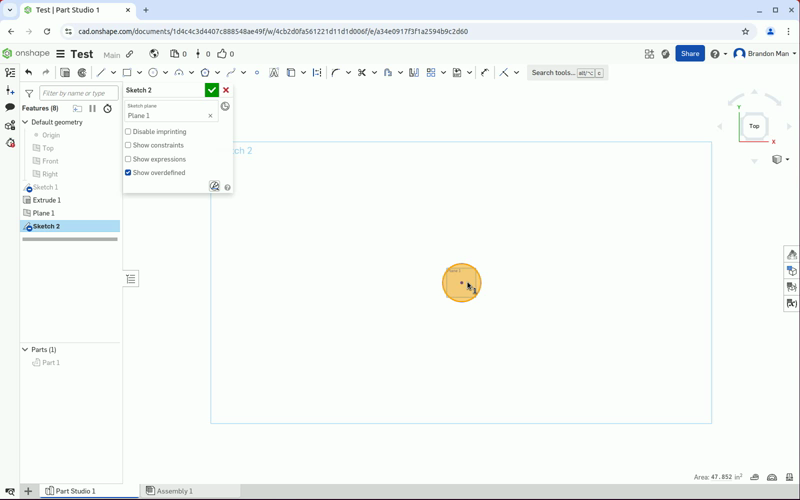
mouse_move(73, 352)
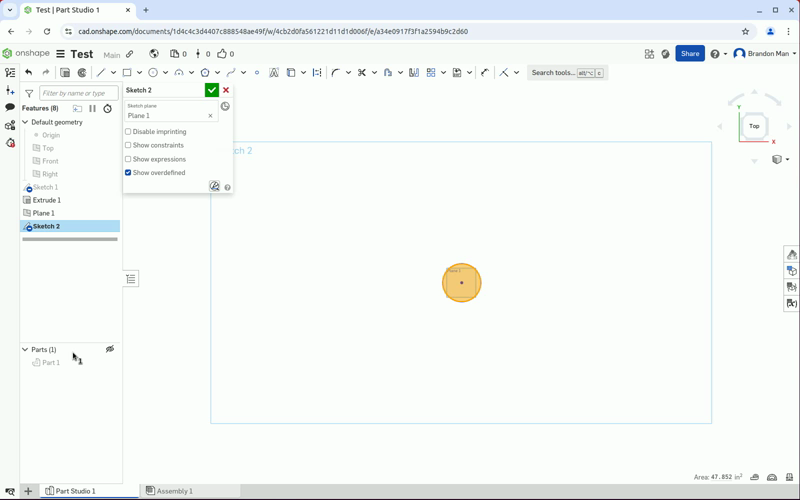
key(shift+y)
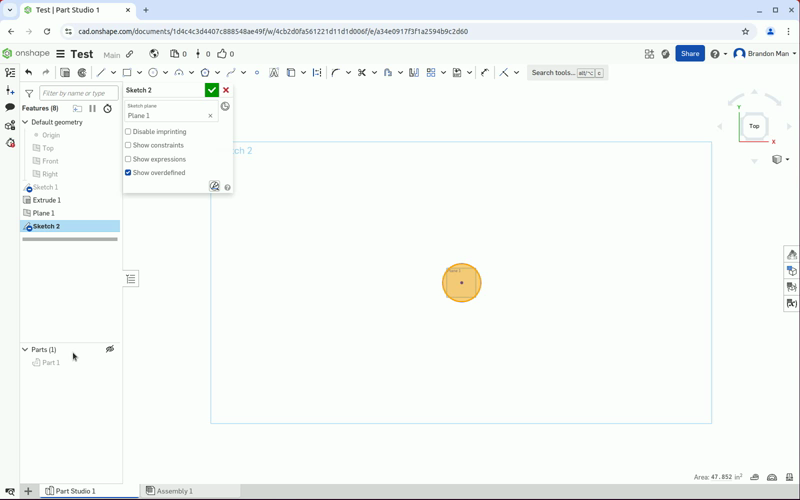
key(shift+e)
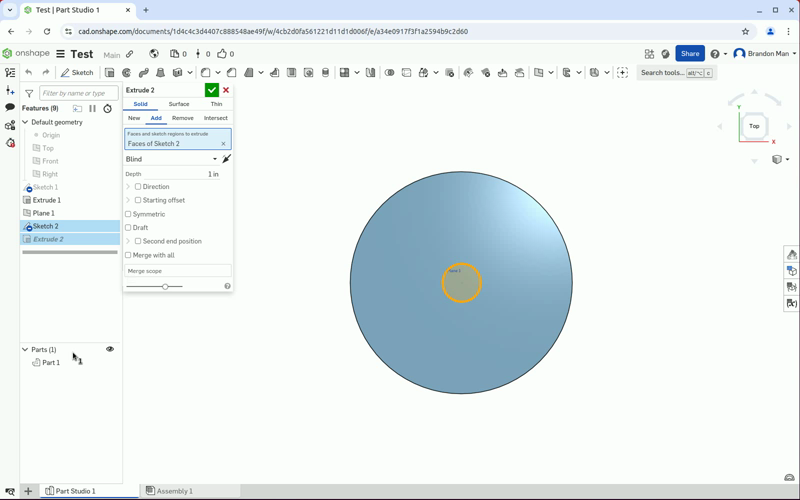
mouse_move(143, 106)
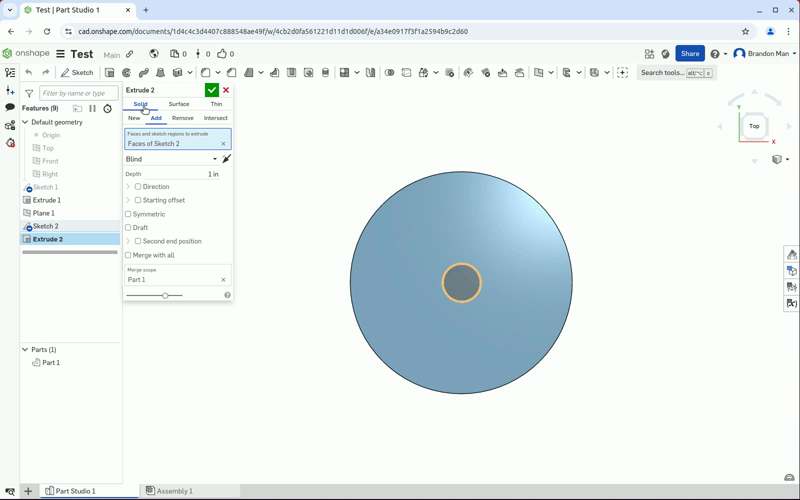
click(143, 106)
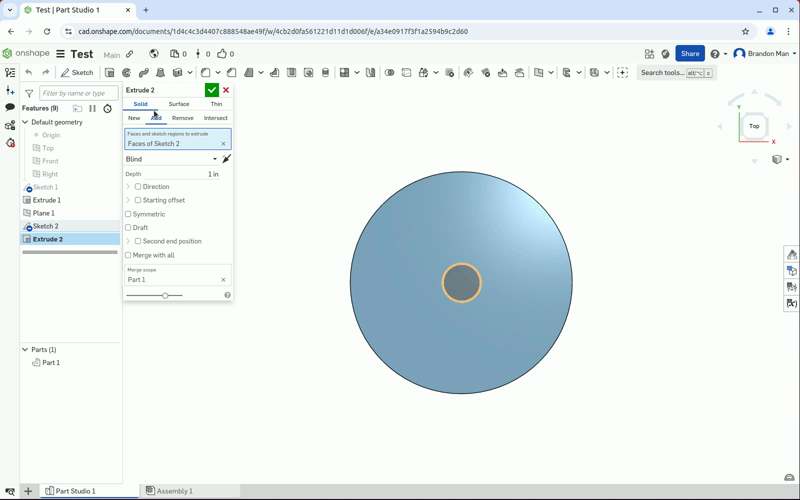
mouse_move(186, 120)
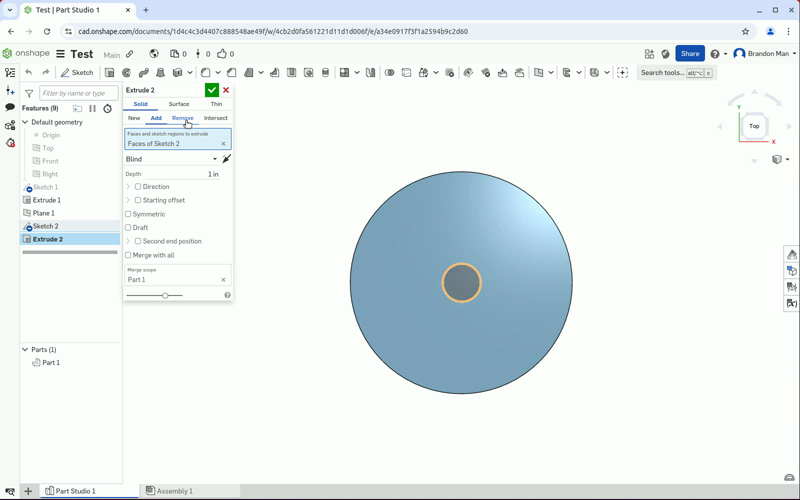
click(186, 120)
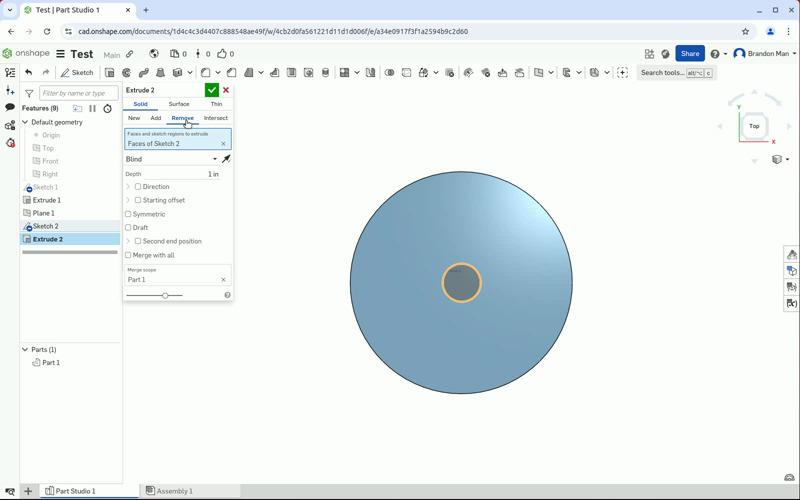
key(tab, 4)
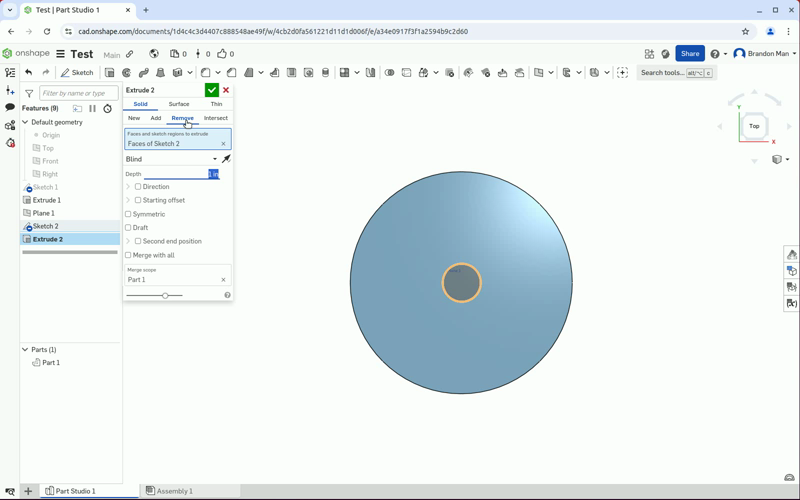
text(29.607)
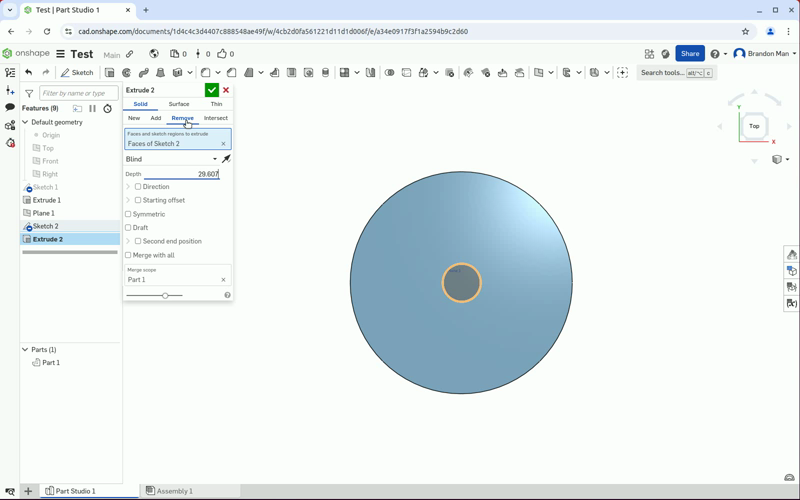
key(tab, 6)
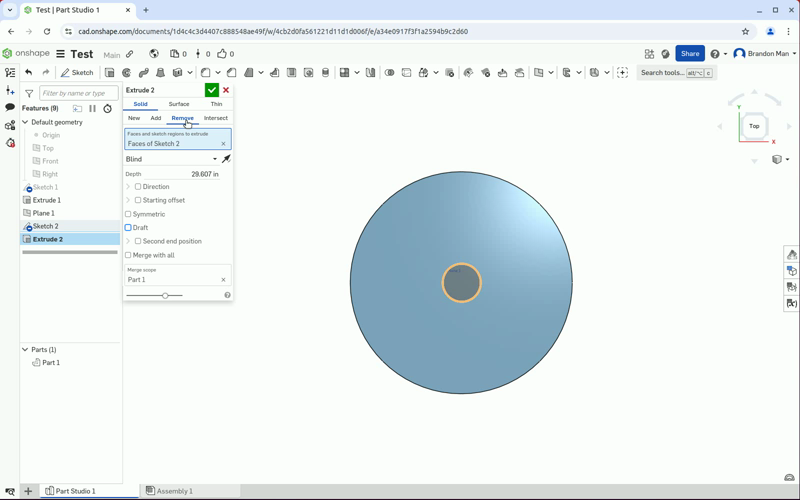
key(space)
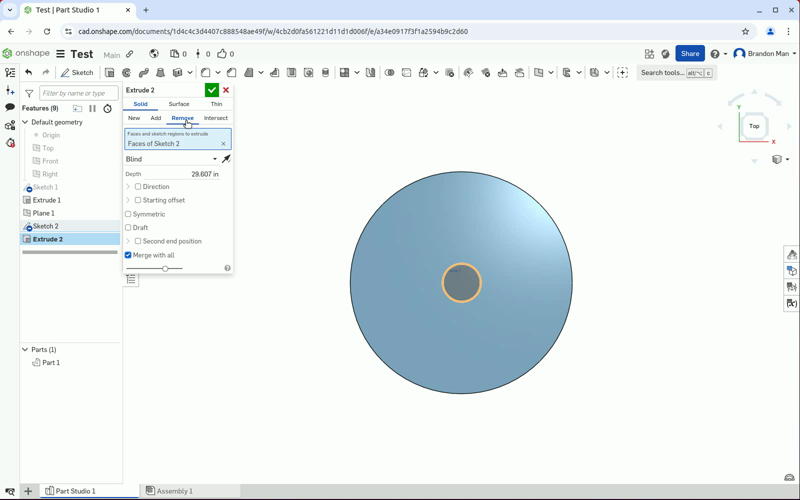
key(enter)
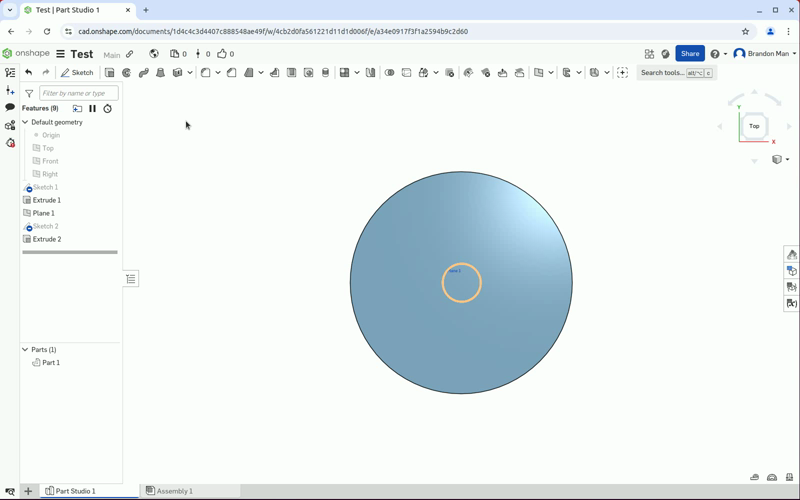
key(shift+h)
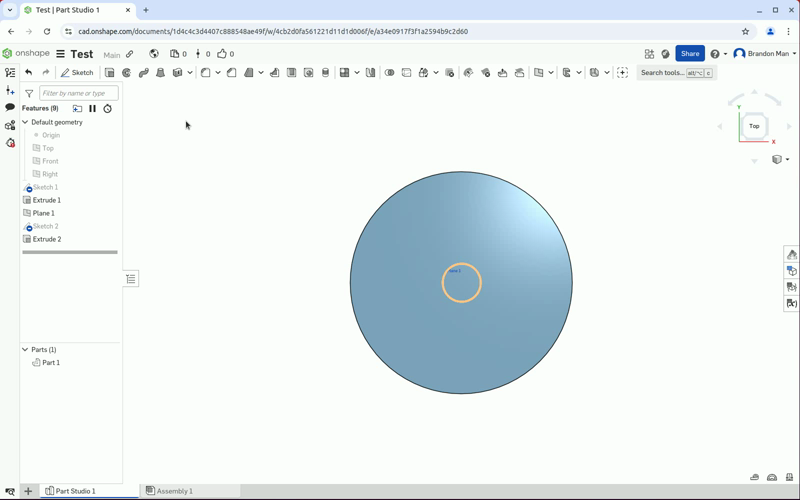
key(shift+h)
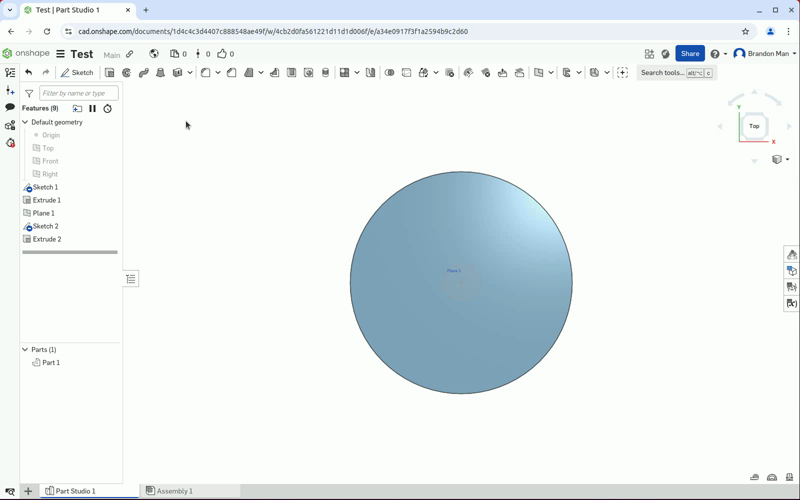
key(shift+7)
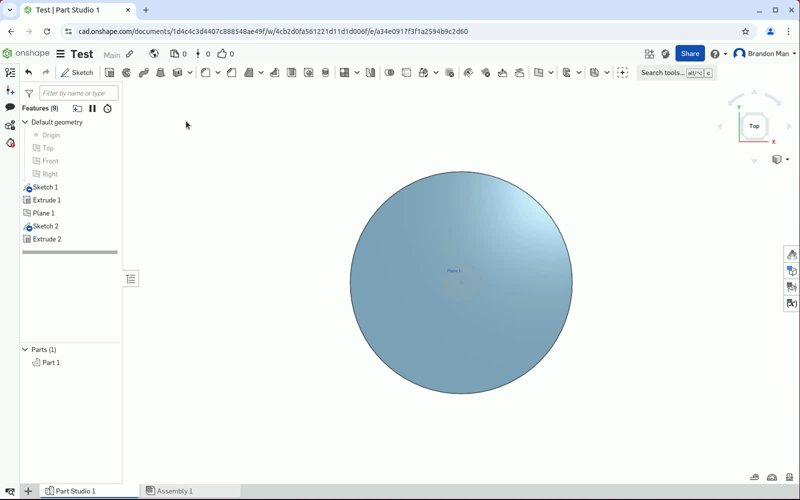
key(up, 3)
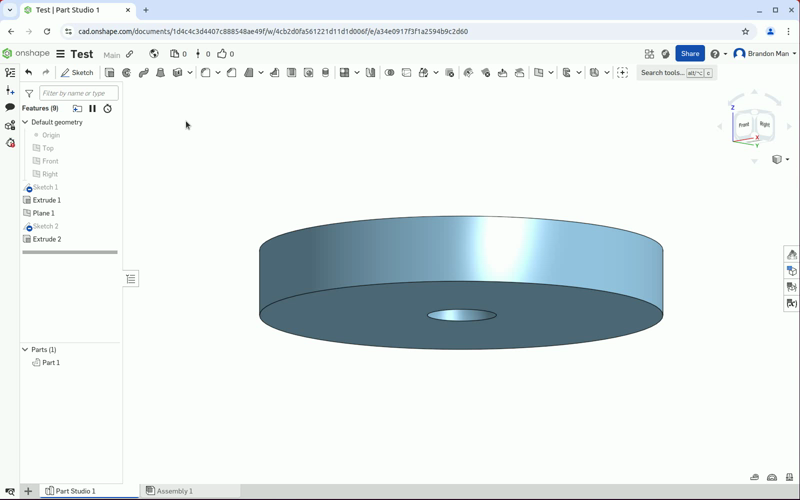
key(left, 3)
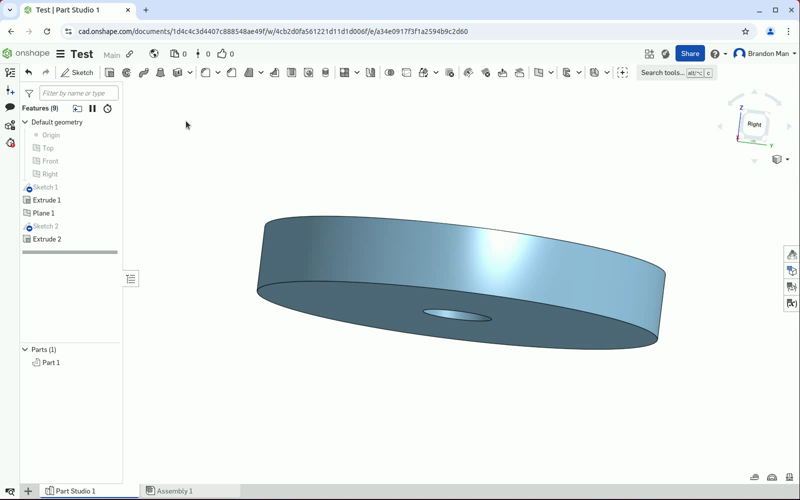
key(right, 3)
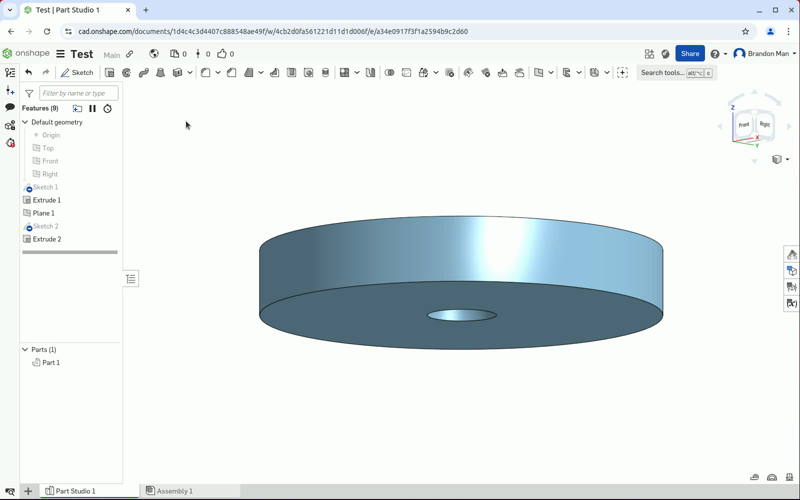
key(down, 3)
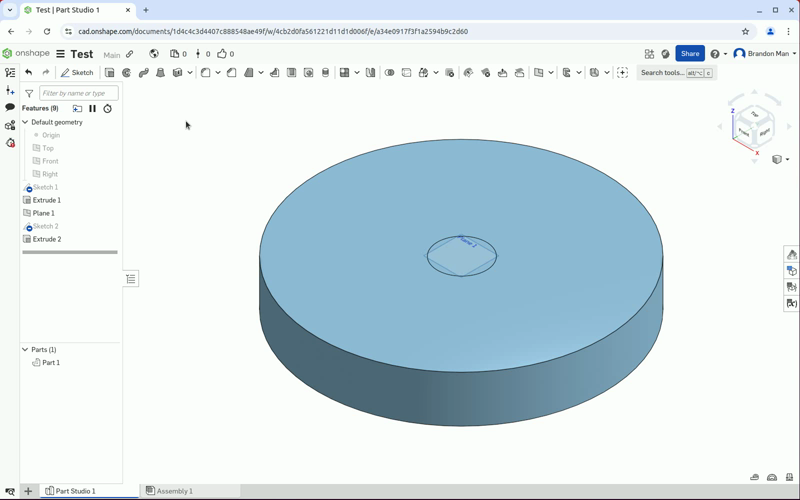
mouse_move(73, 189)
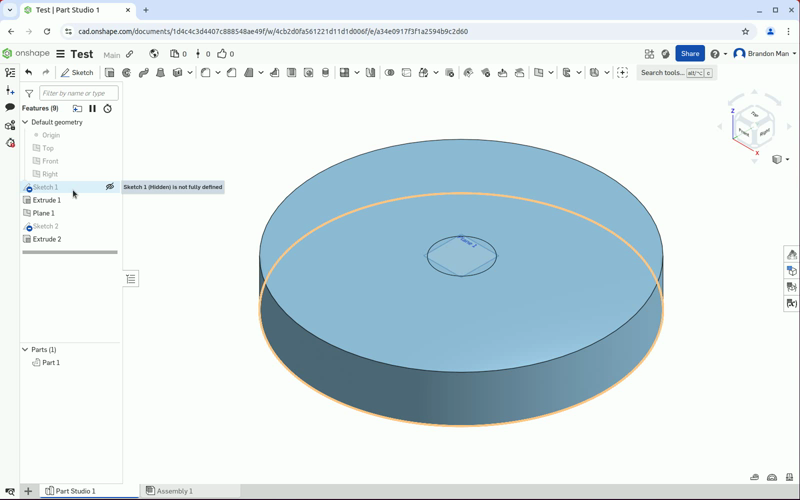
click(73, 189)